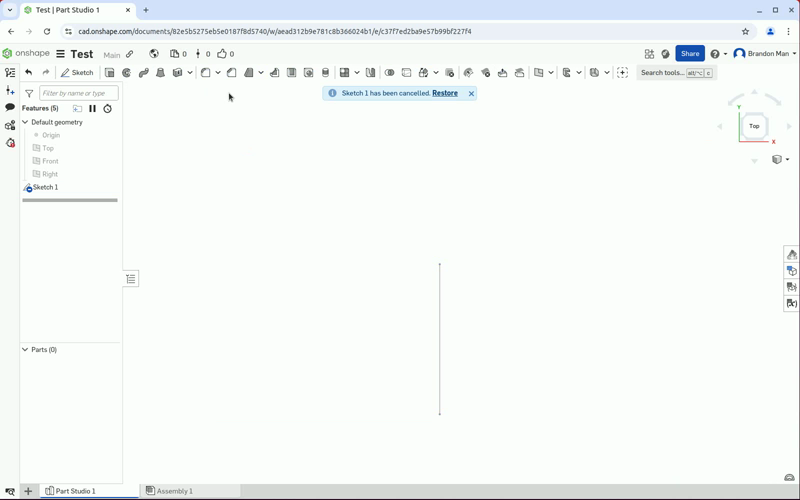
key(shift+h)
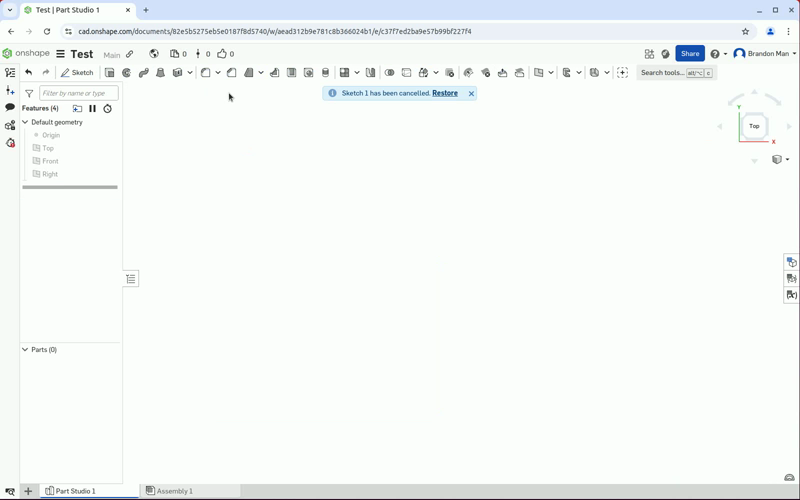
key(shift+s)
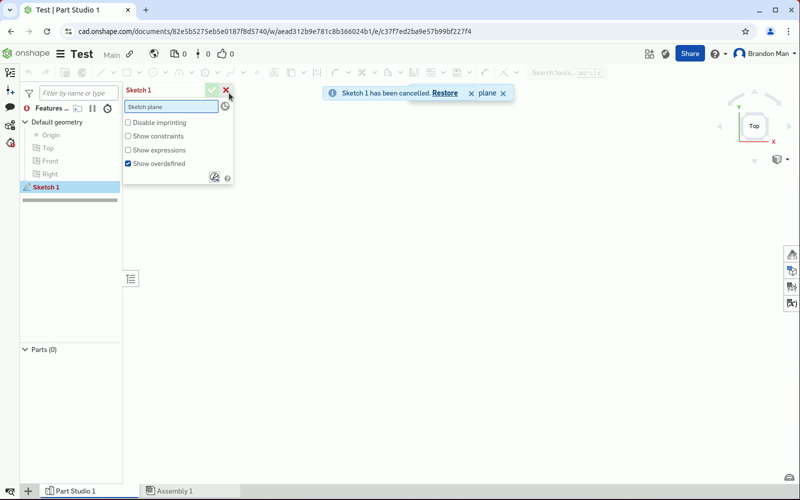
mouse_move(73, 150)
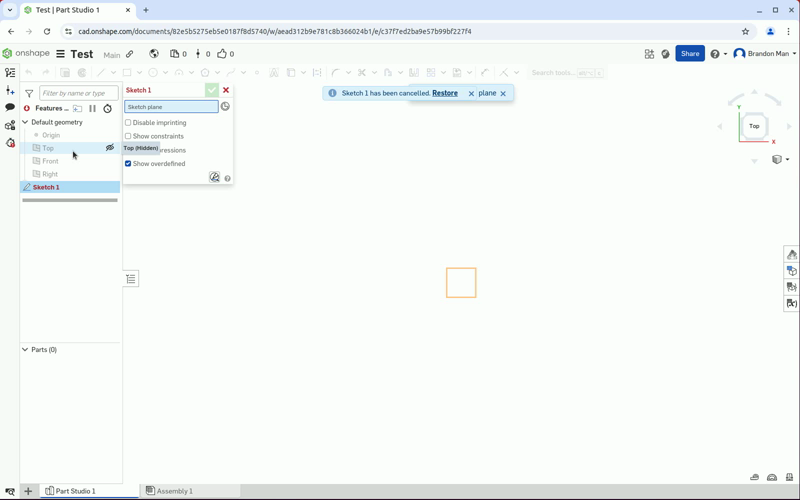
click(73, 150)
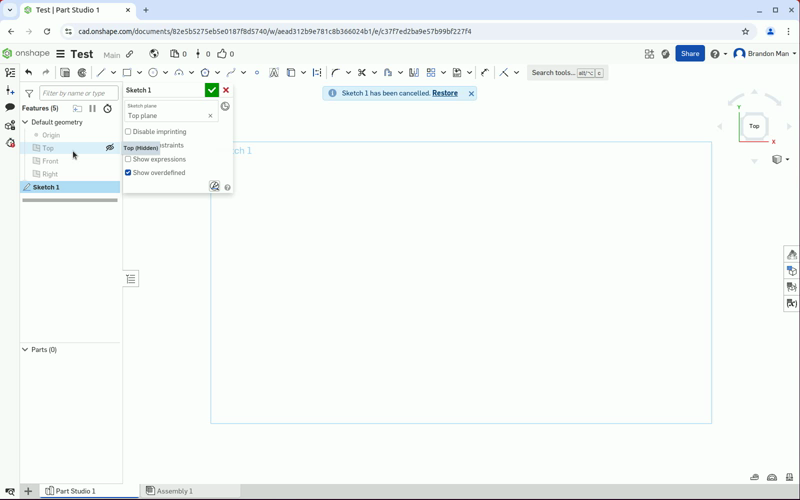
mouse_move(73, 352)
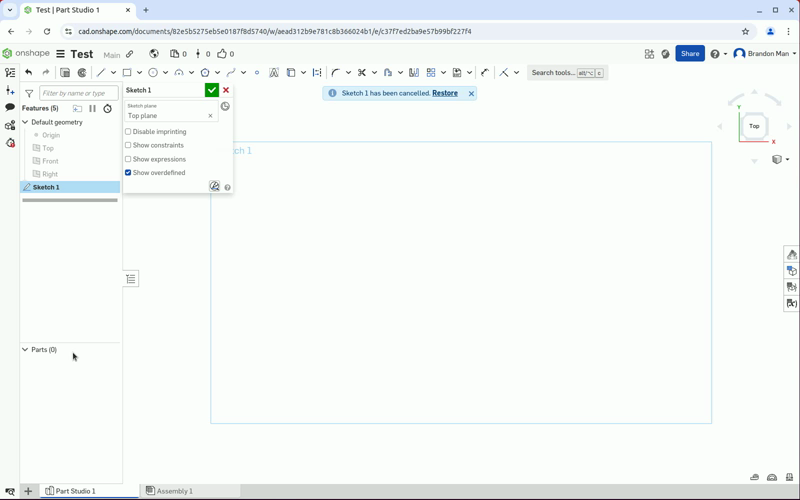
key(y)
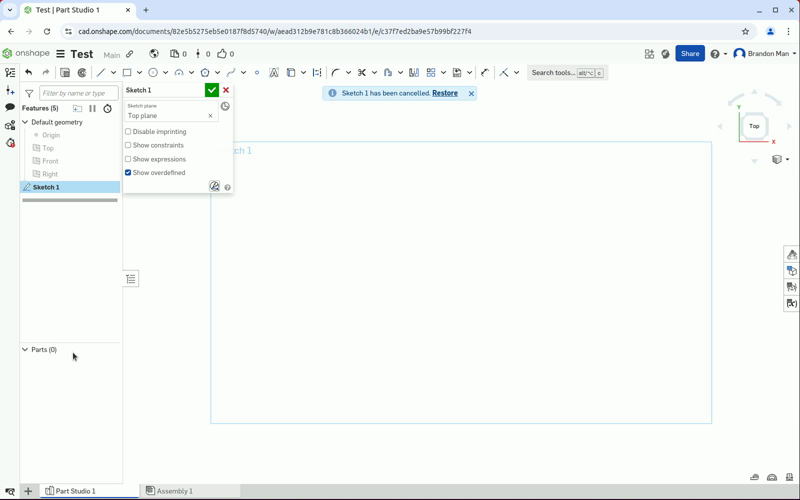
key(l)
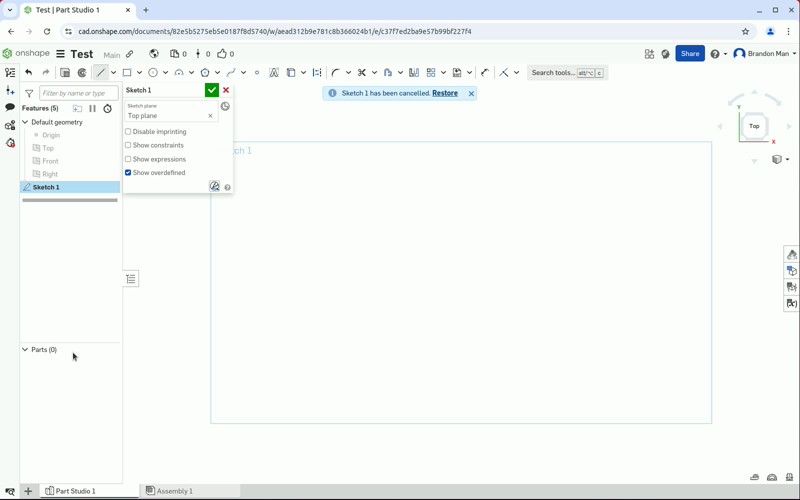
key_down(shift)
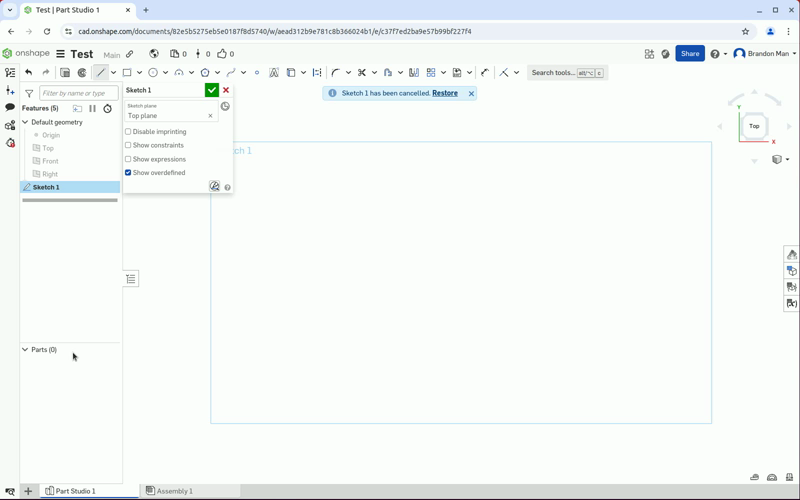
mouse_move(348, 333)
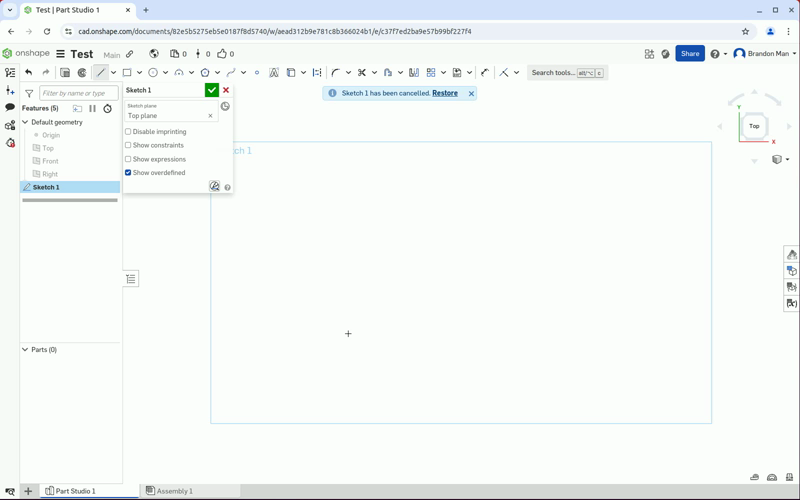
click(348, 333)
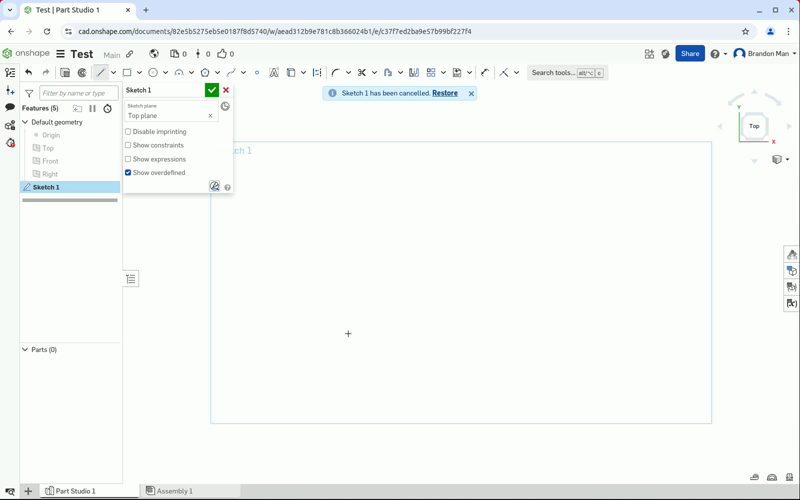
key_up(shift)
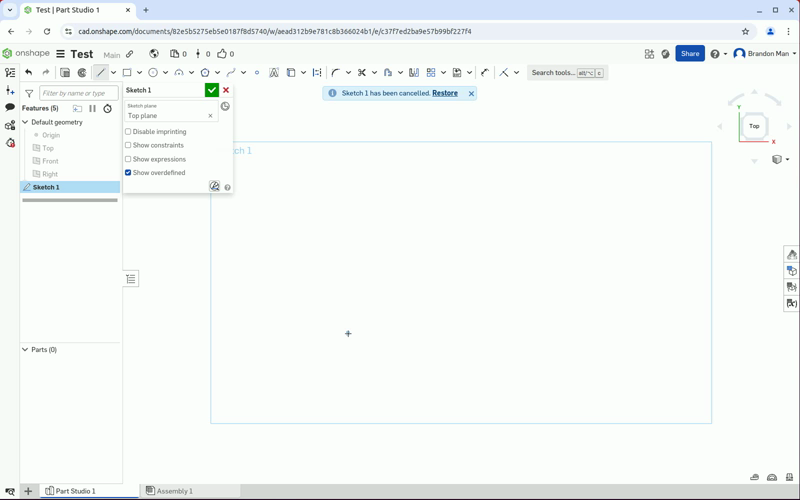
key_down(shift)
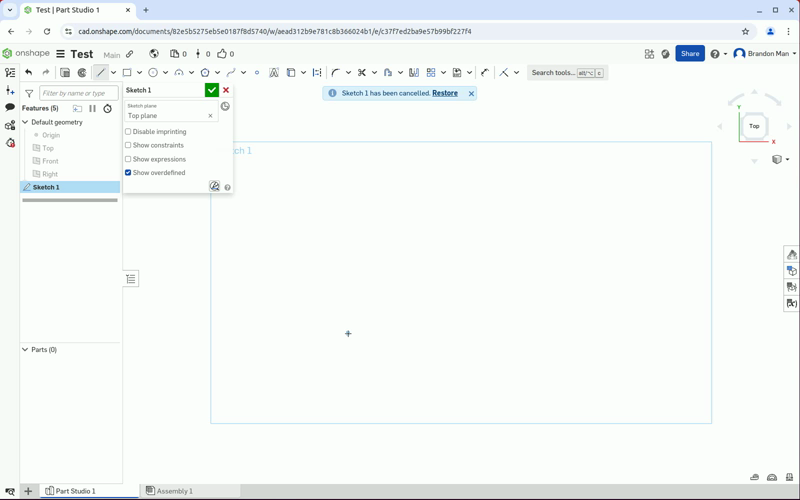
mouse_move(572, 333)
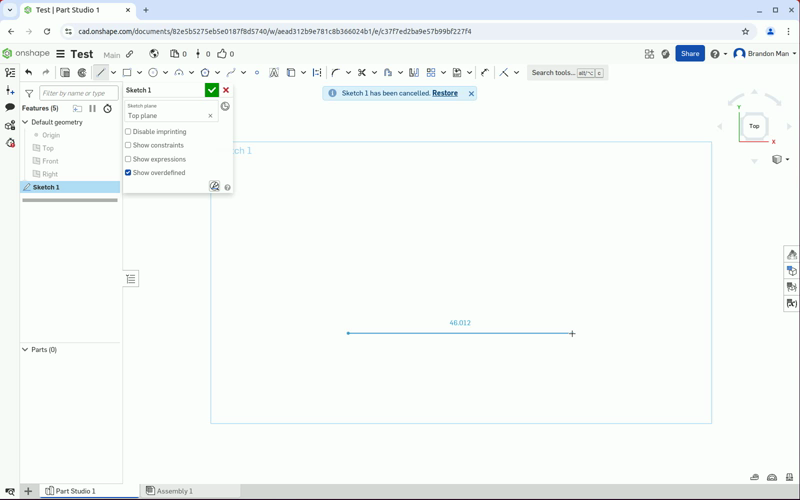
click(572, 333)
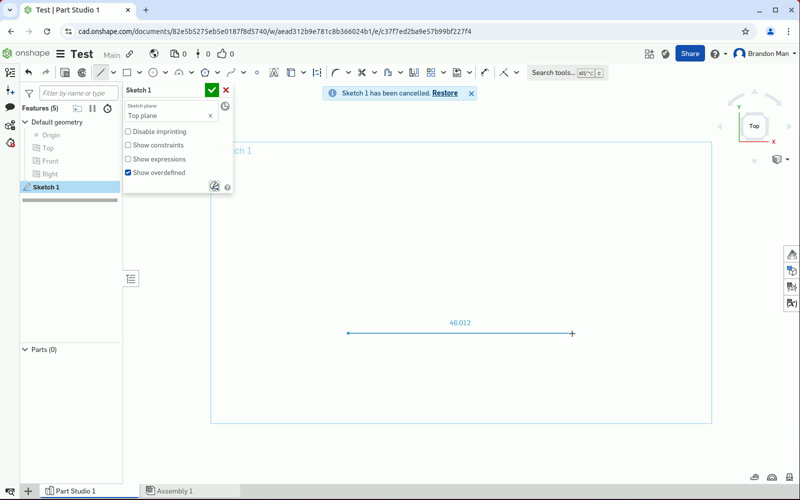
key_up(shift)
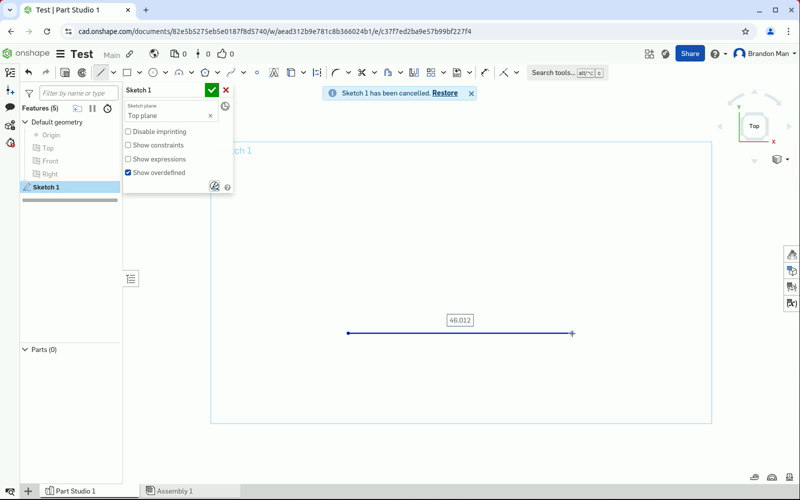
key_down(shift)
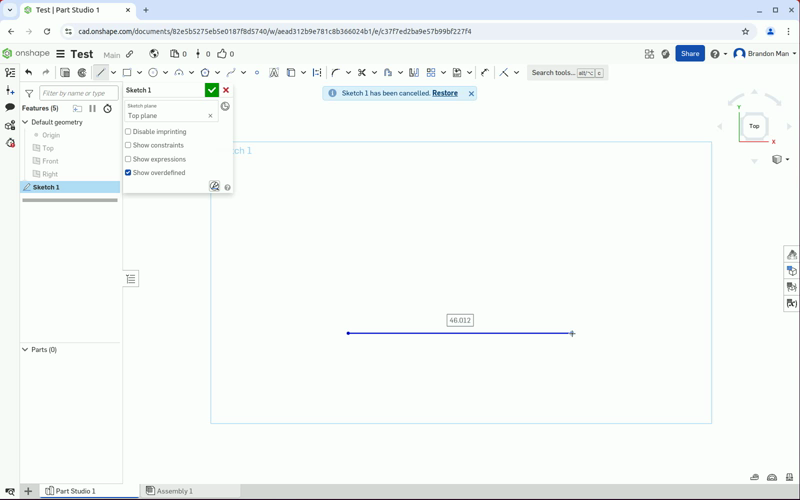
mouse_move(572, 234)
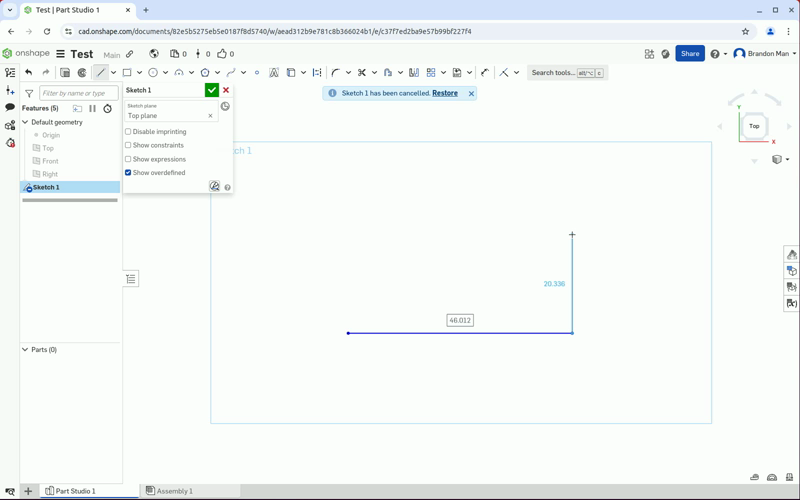
click(572, 234)
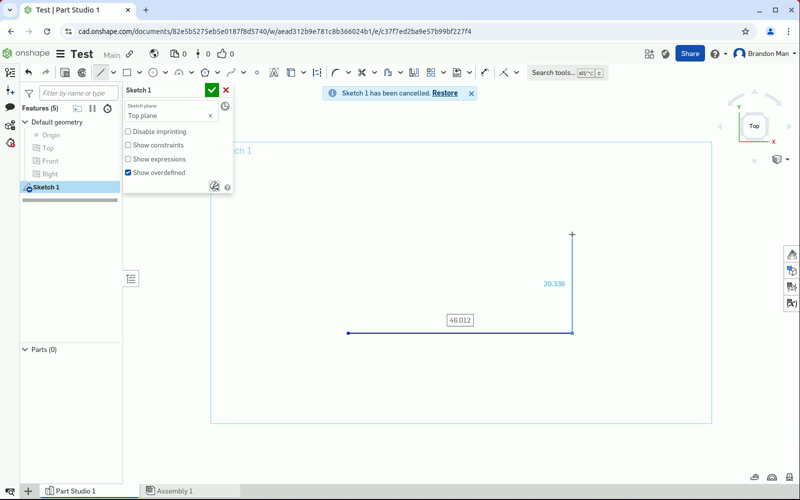
key_up(shift)
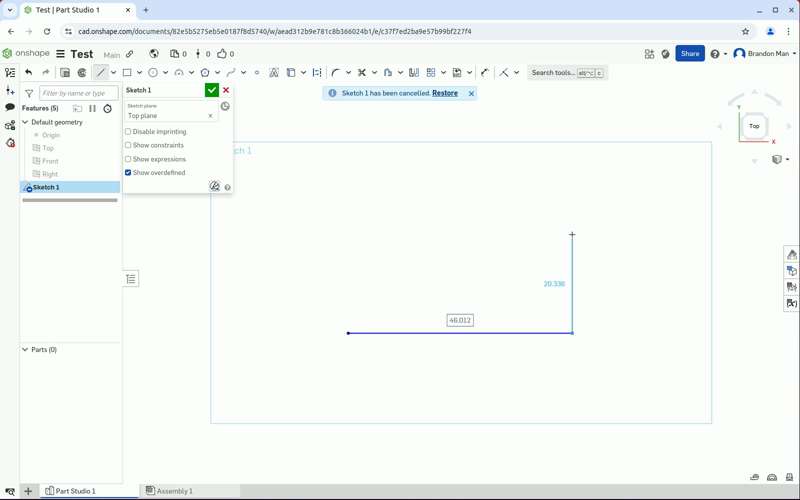
key_down(shift)
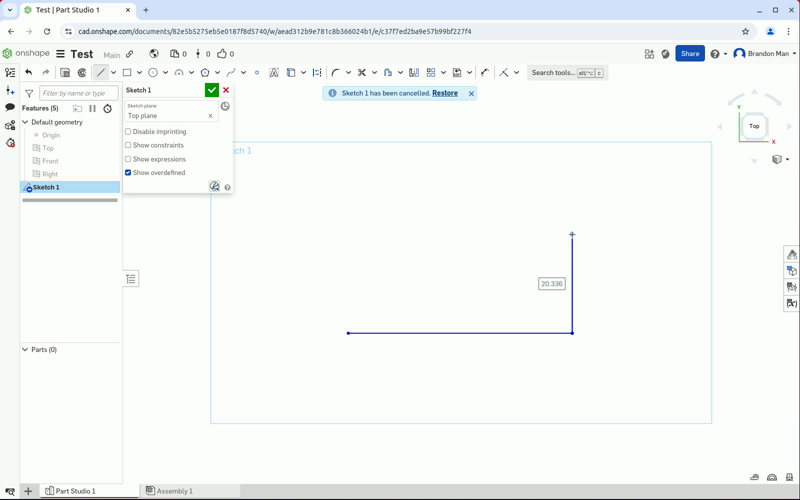
mouse_move(348, 234)
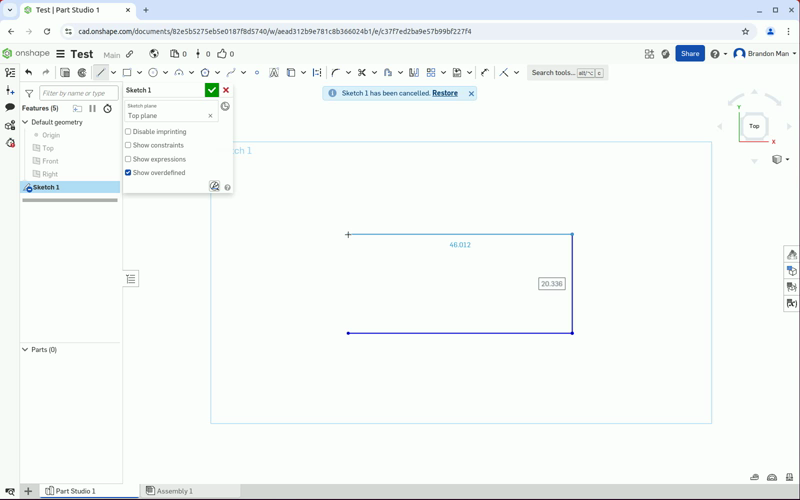
click(348, 234)
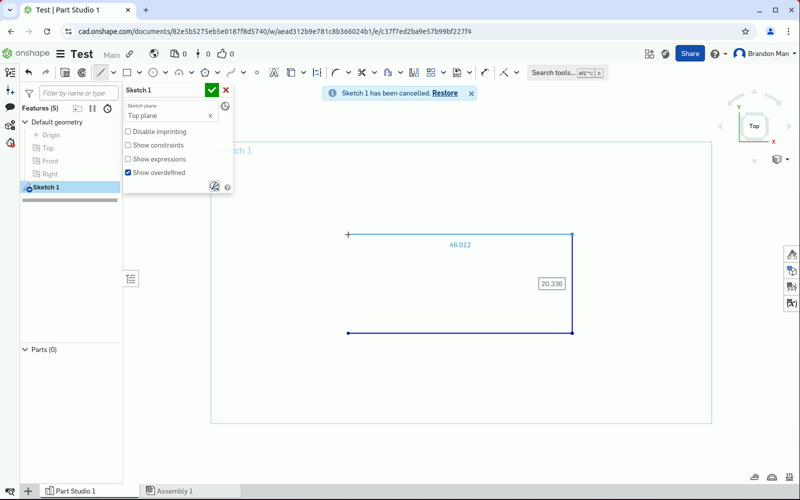
key_up(shift)
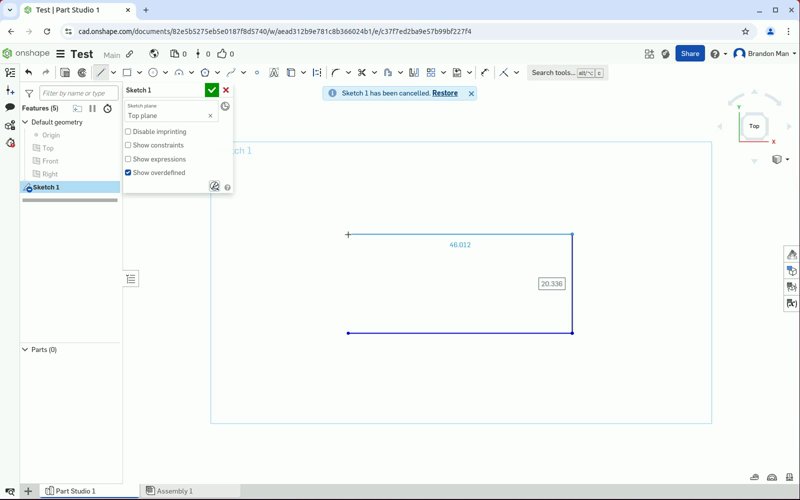
key_down(shift)
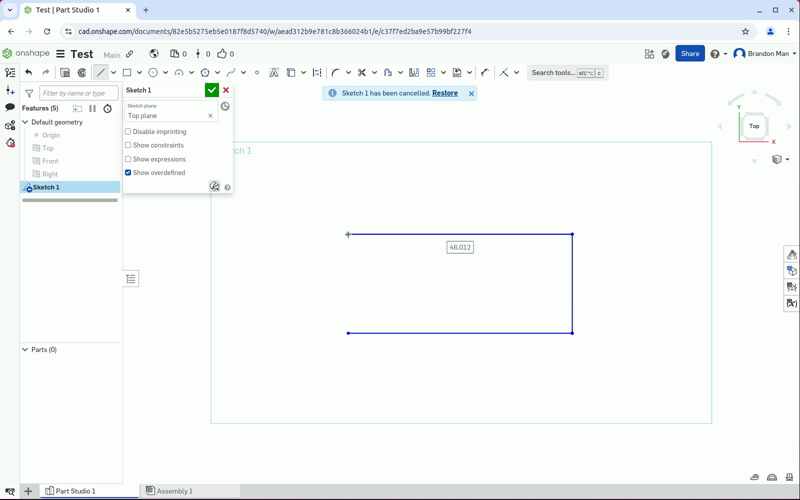
mouse_move(348, 333)
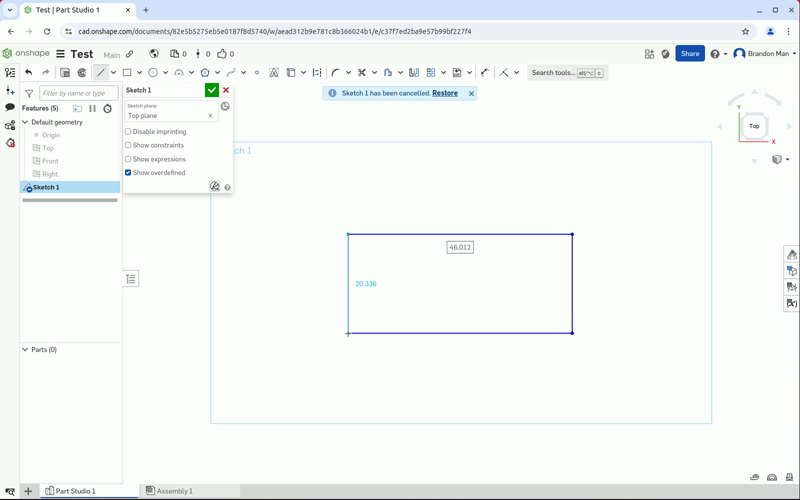
key_up(shift)
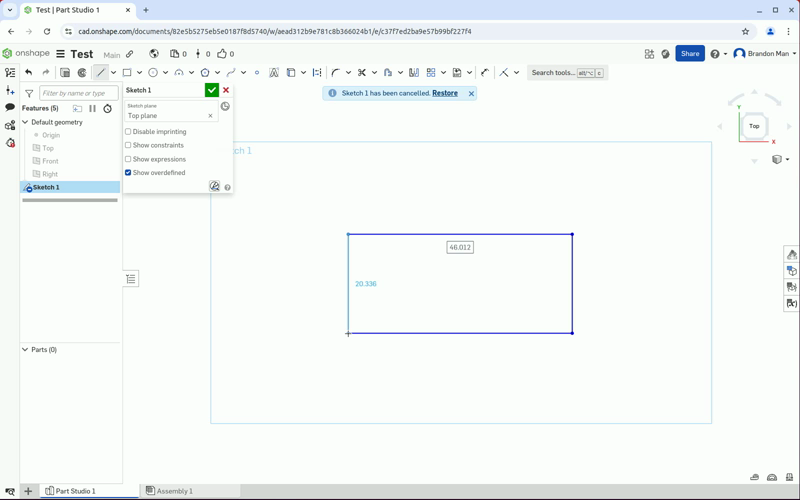
click(348, 333)
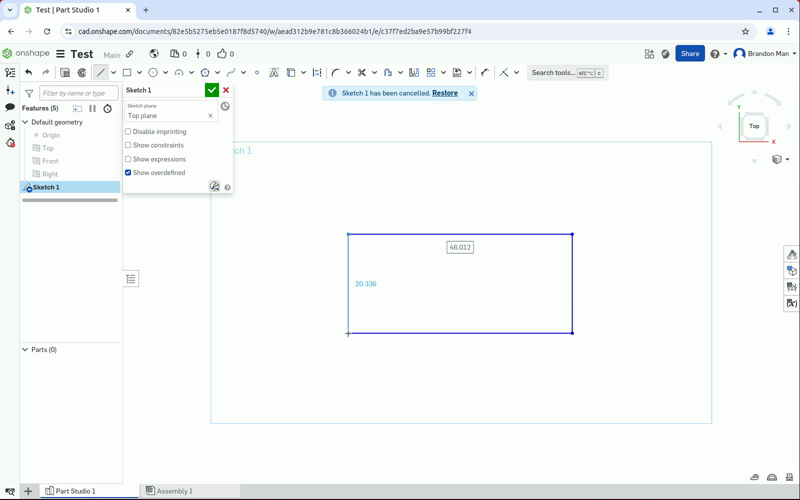
key(esc)
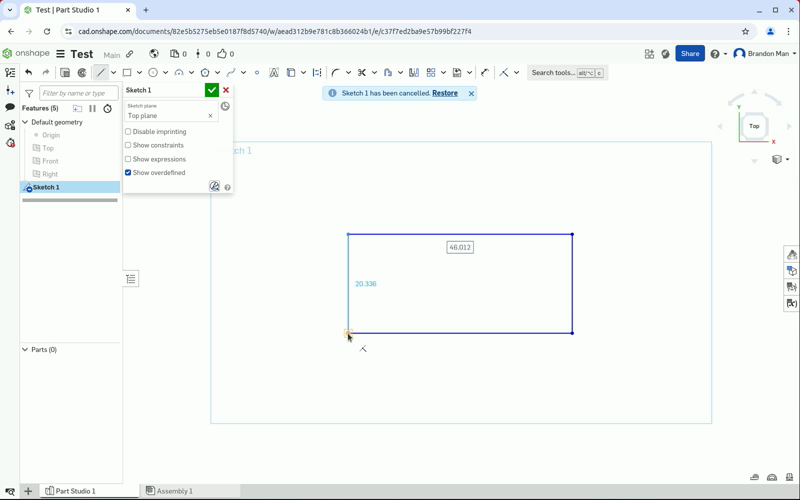
key(c)
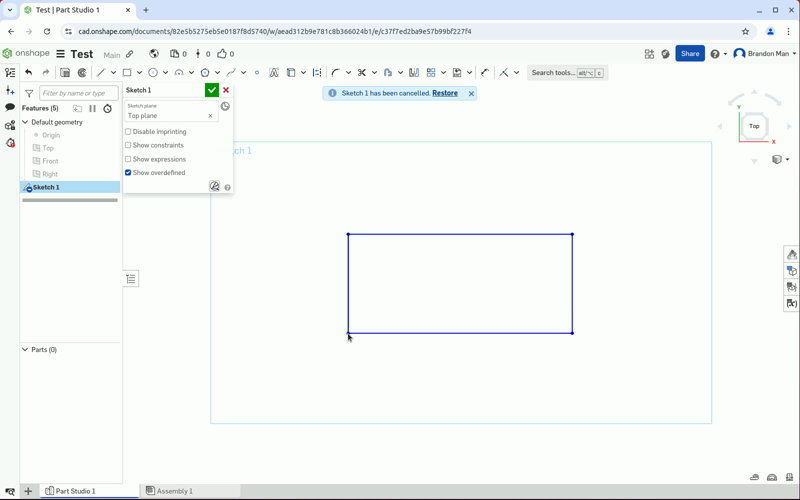
key_down(shift)
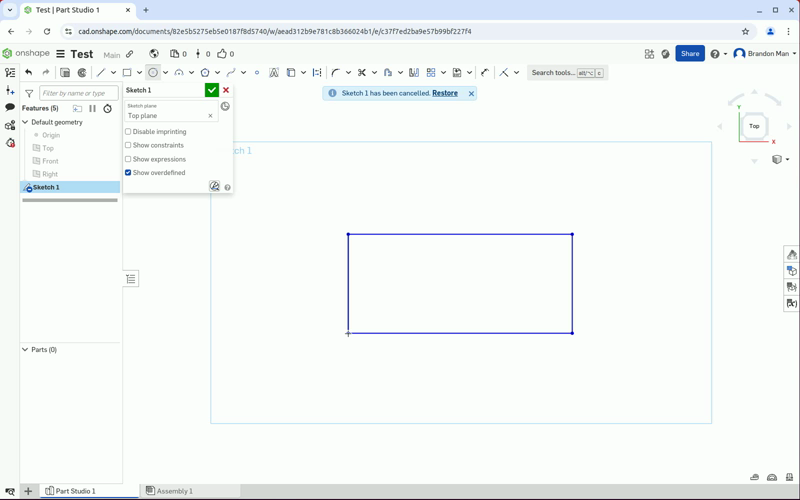
mouse_move(461, 283)
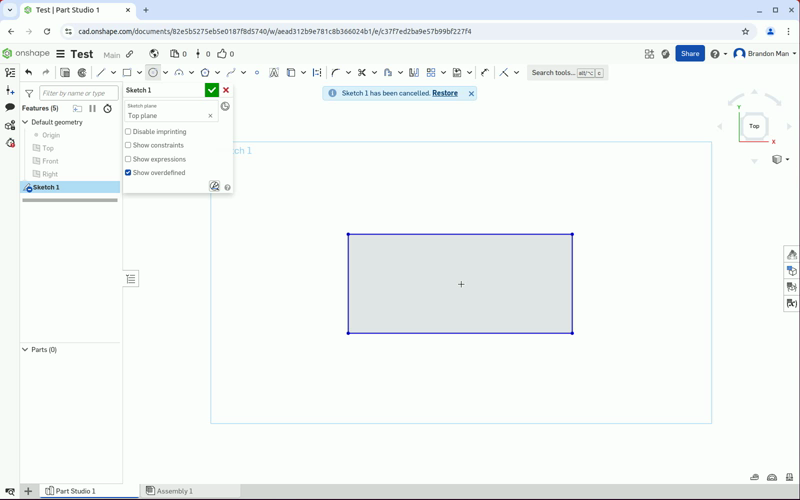
click(461, 283)
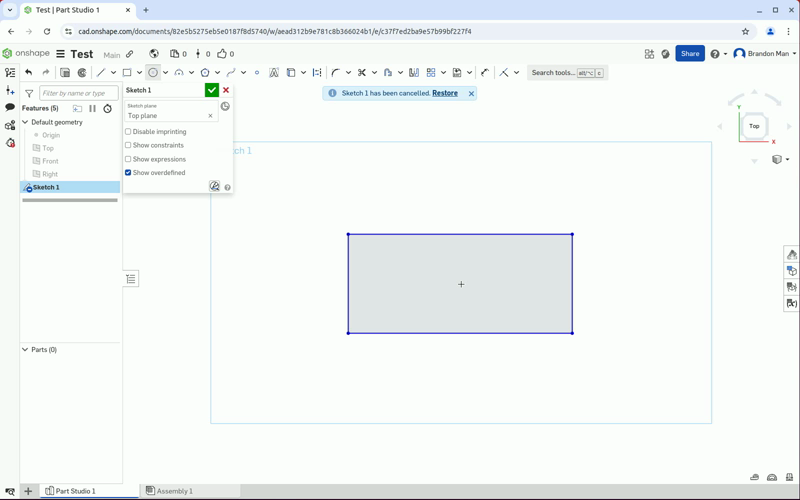
key_up(shift)
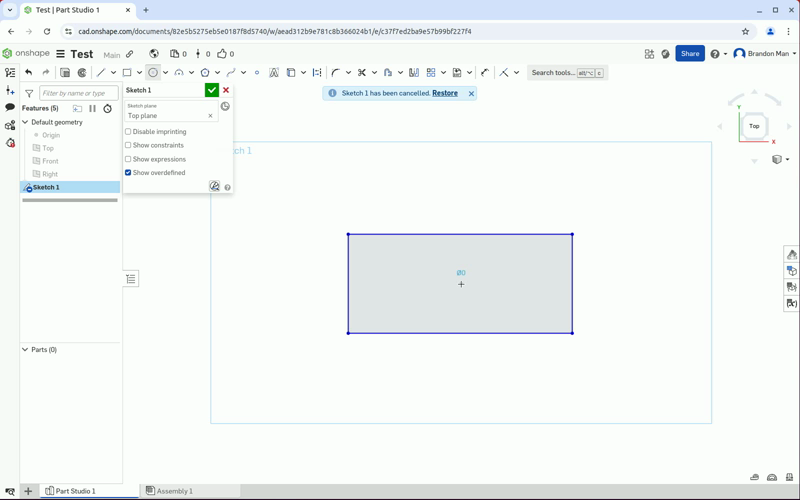
mouse_move(475, 283)
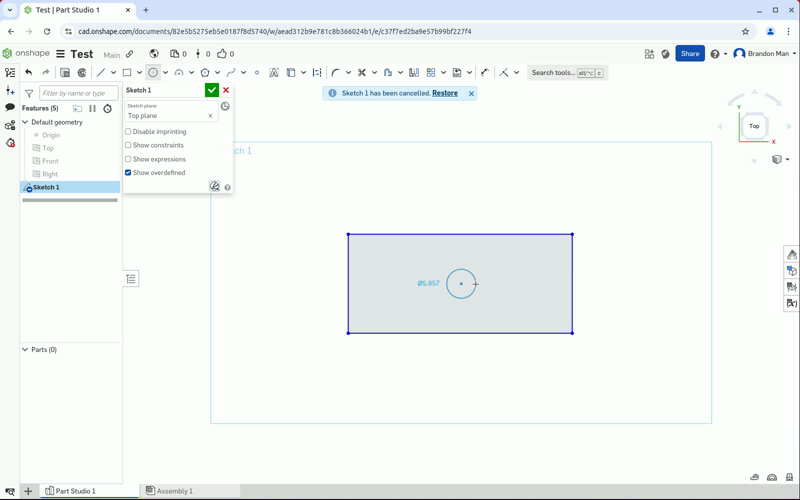
click(475, 283)
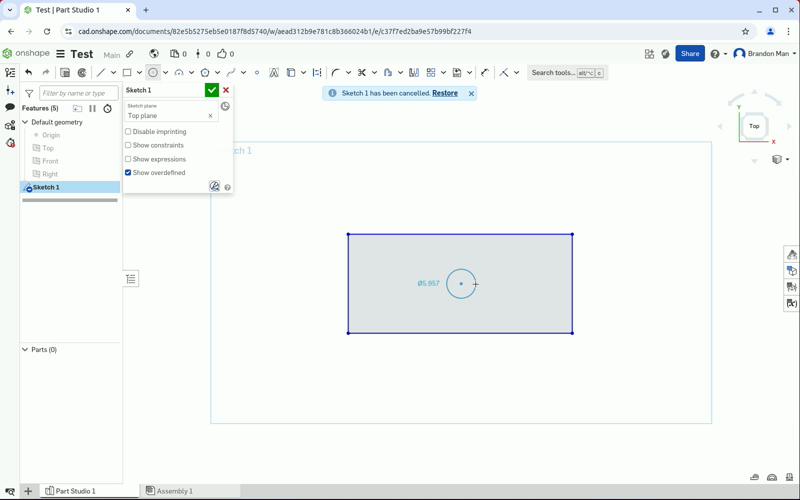
key(esc)
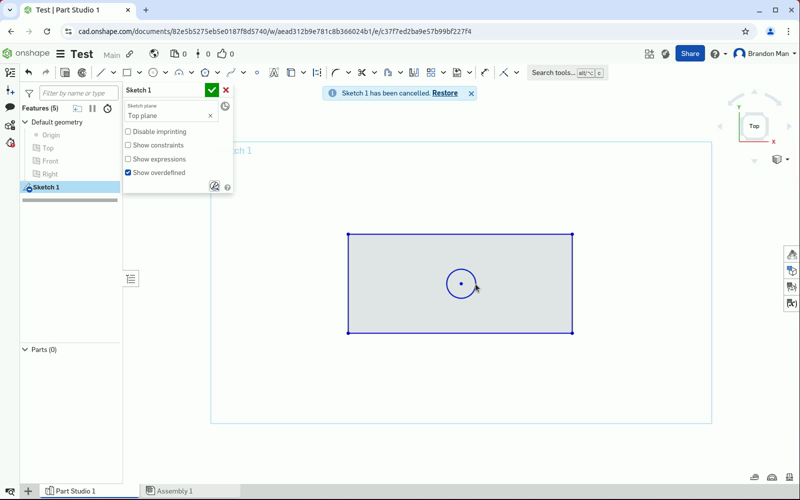
mouse_move(538, 274)
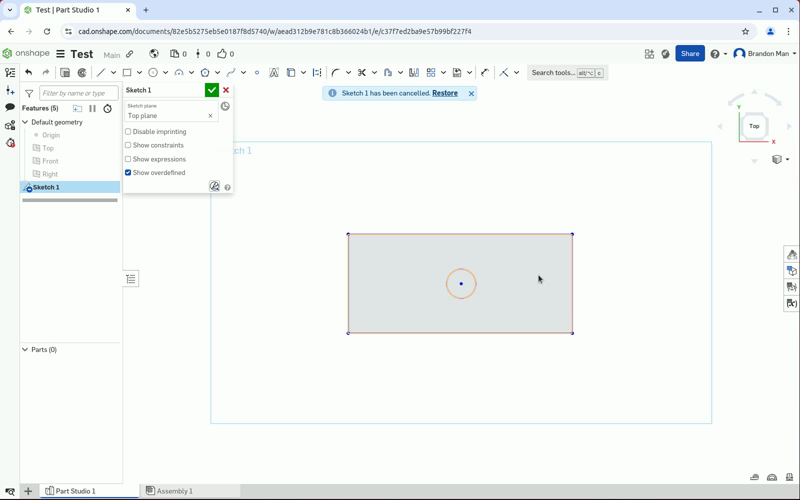
click(538, 274)
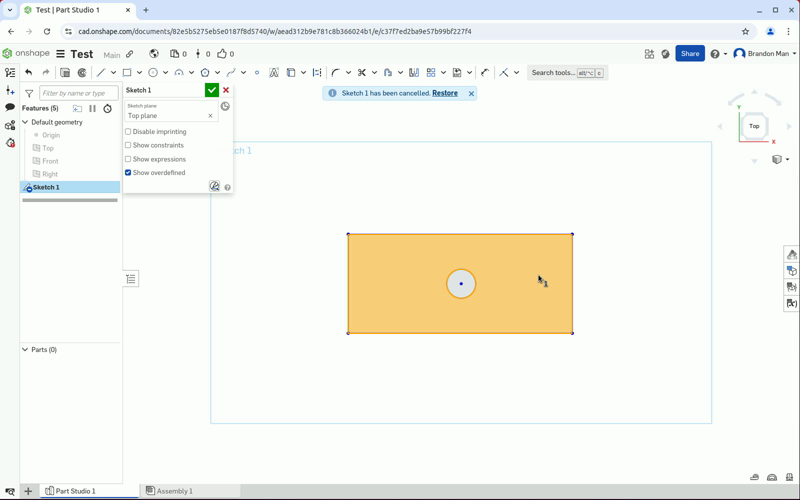
mouse_move(73, 352)
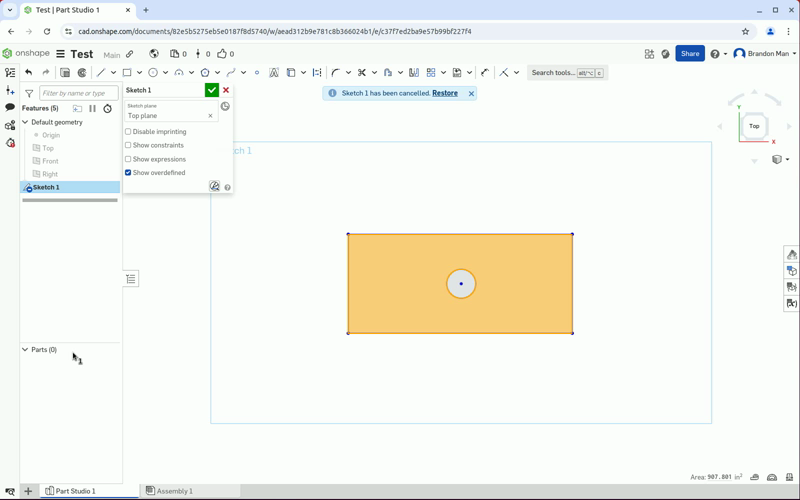
key(shift+y)
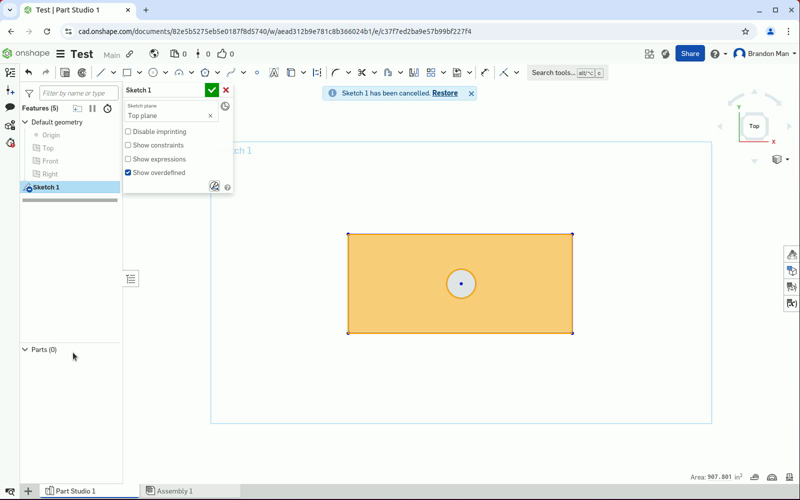
key(shift+e)
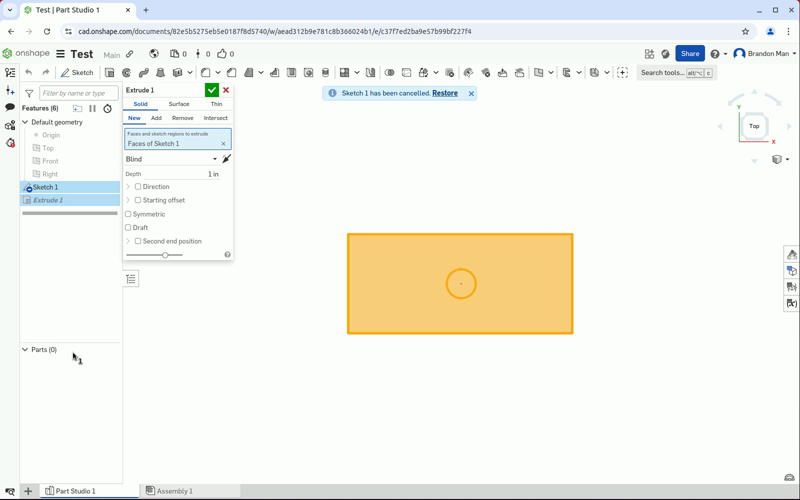
mouse_move(143, 106)
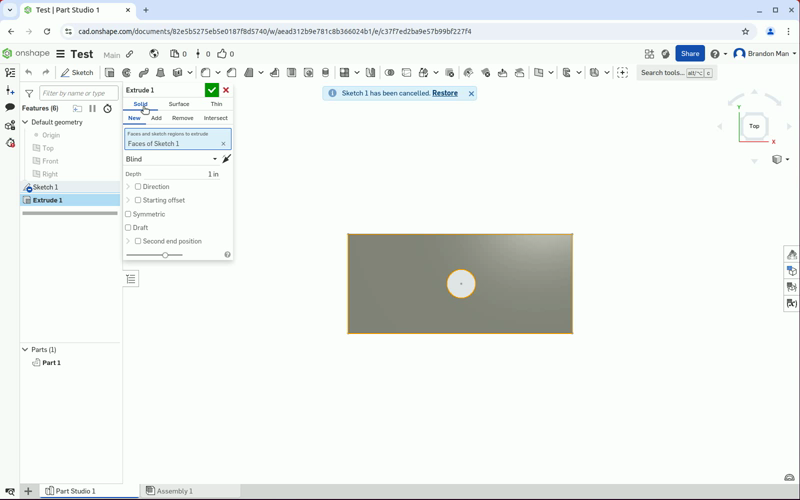
click(143, 106)
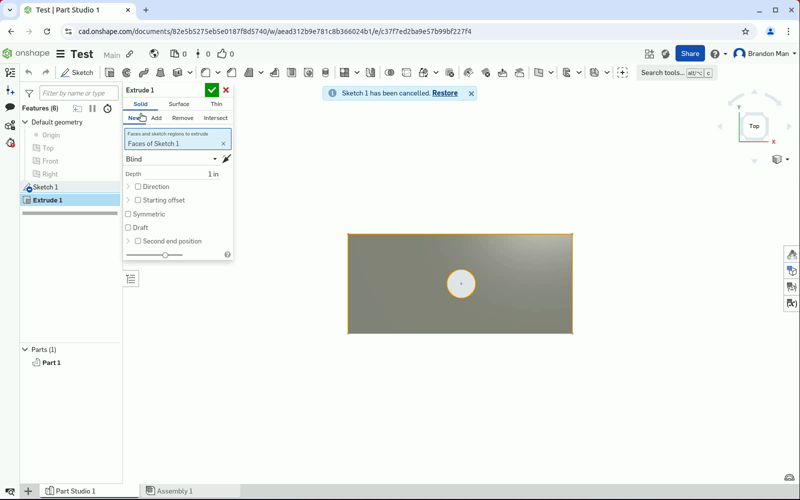
mouse_move(137, 120)
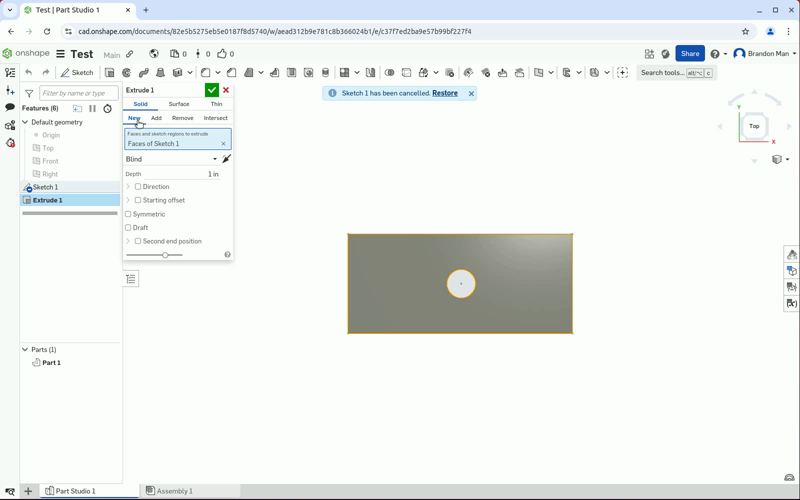
click(137, 120)
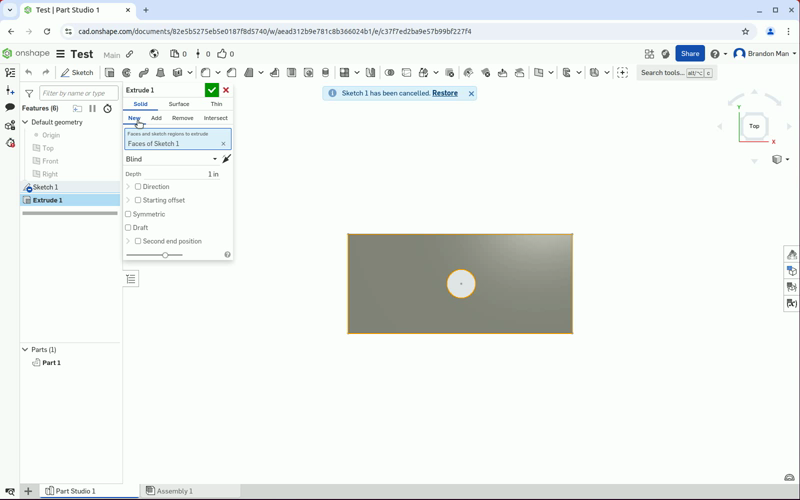
key(tab, 4)
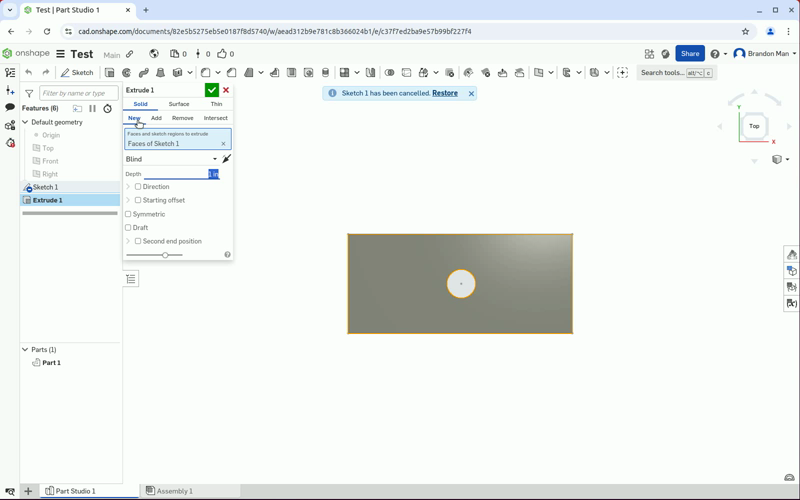
text(5.536)
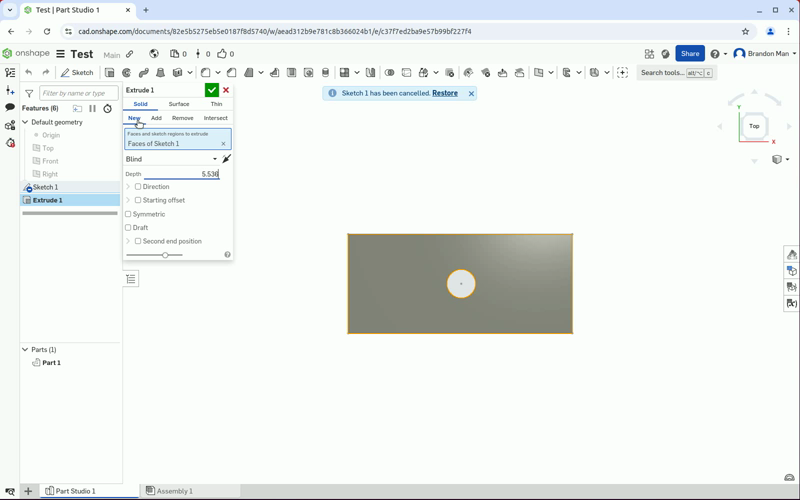
key(enter)
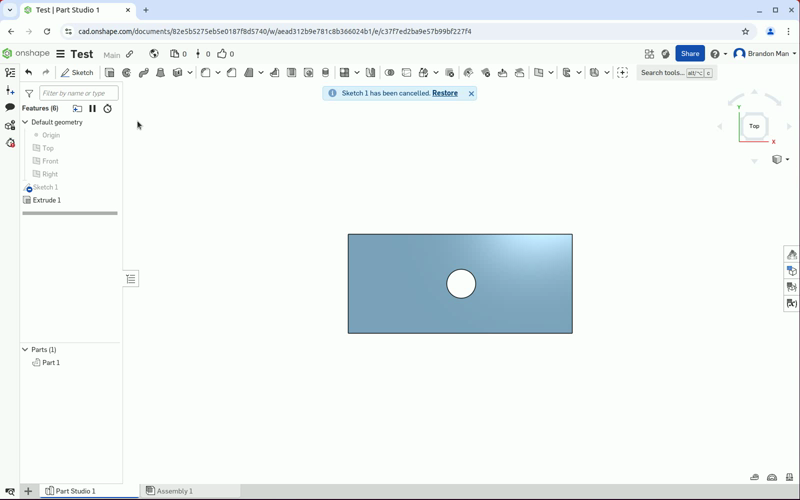
key(shift+h)
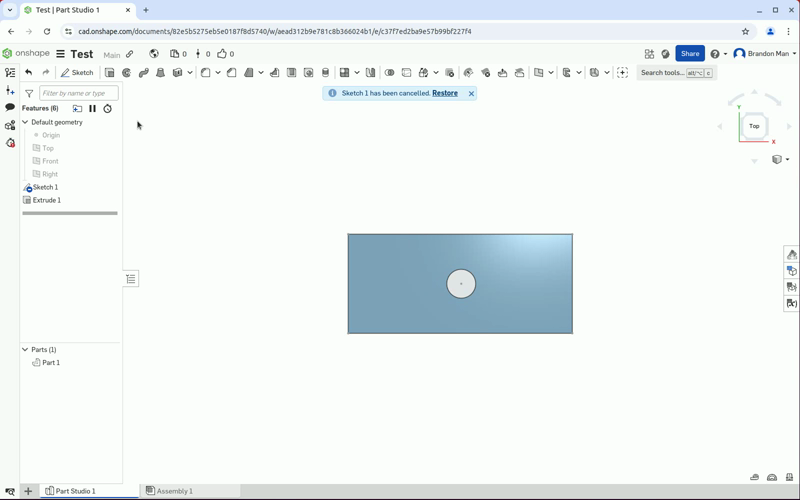
key(shift+h)
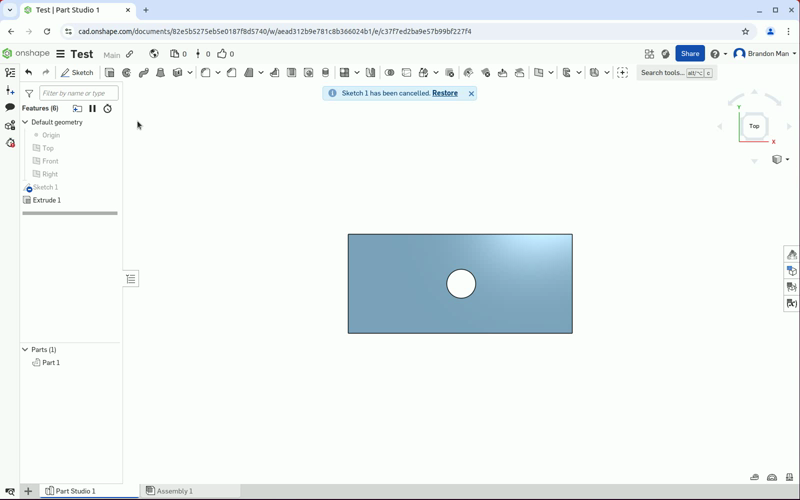
mouse_move(73, 189)
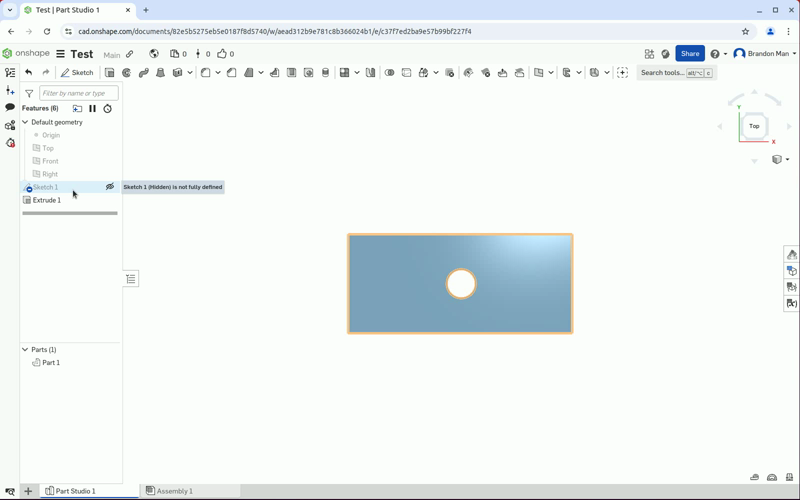
click(73, 189)
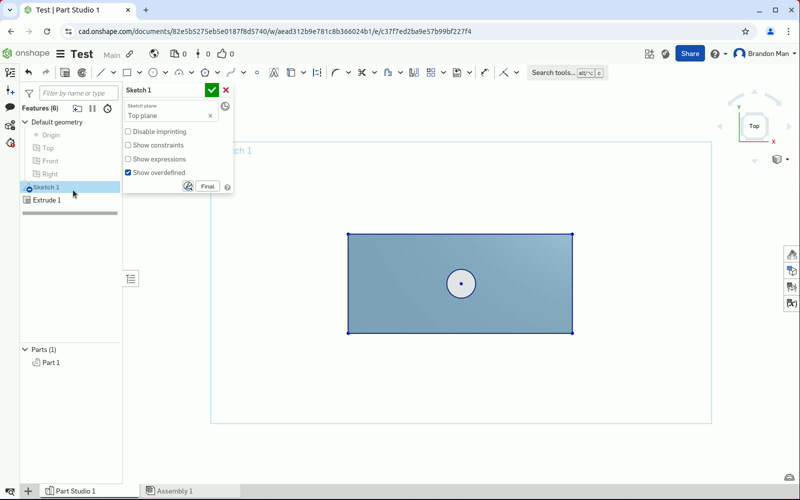
mouse_move(229, 92)
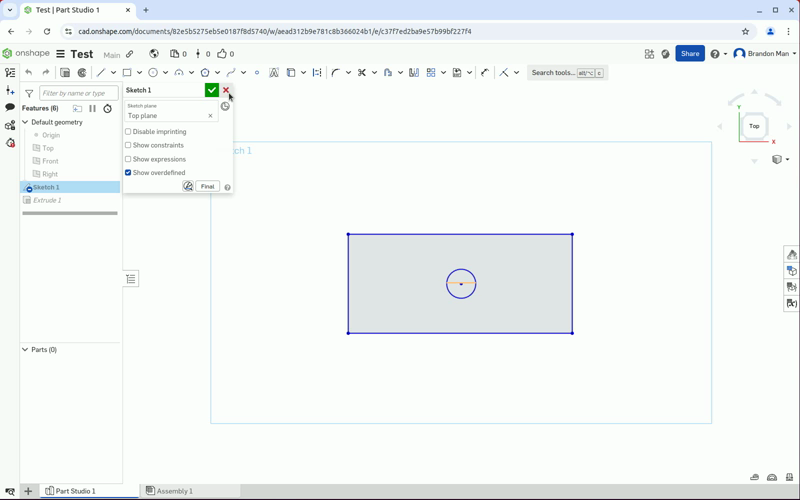
click(229, 92)
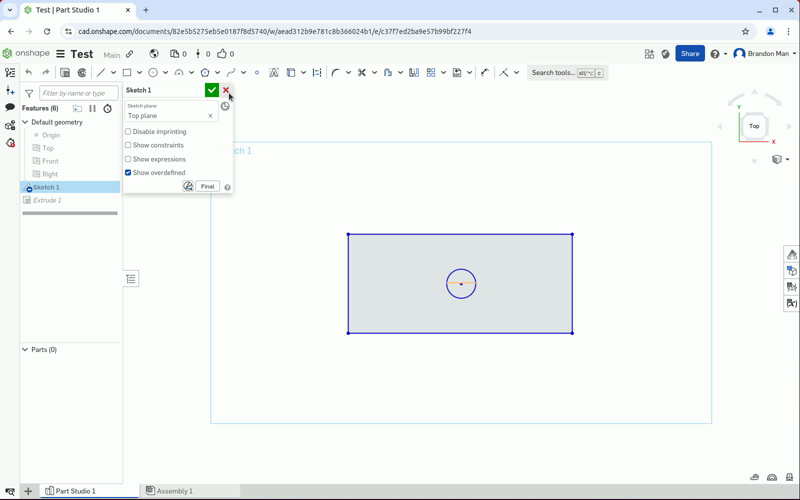
key(shift+s)
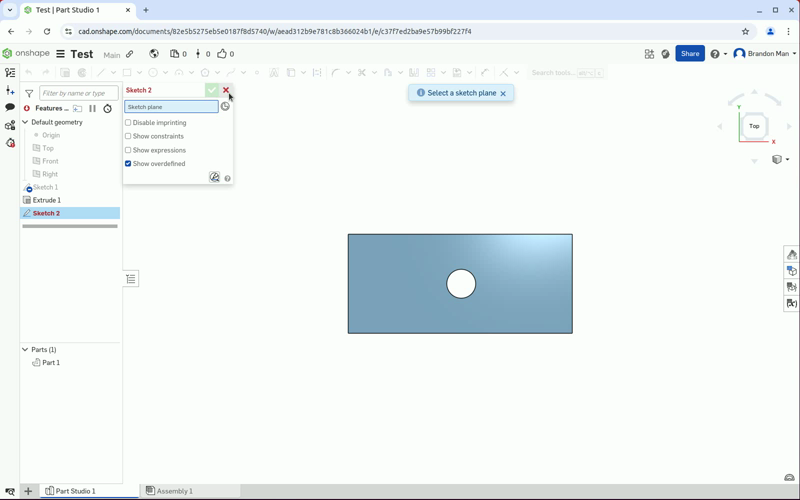
mouse_move(73, 150)
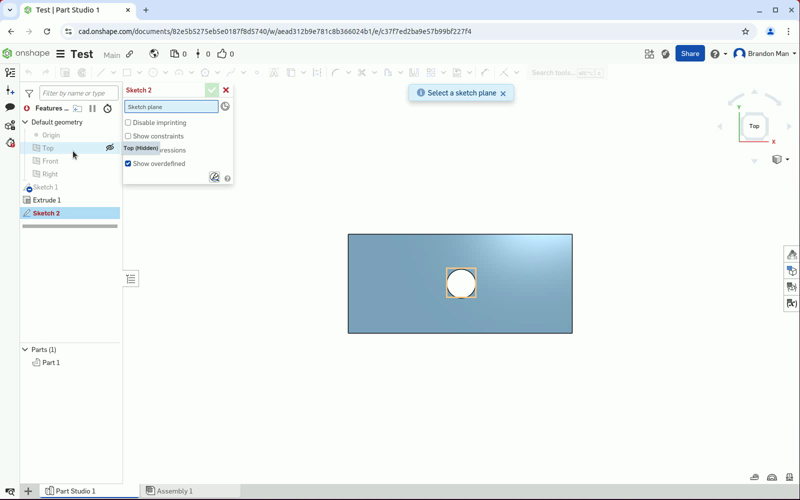
click(73, 150)
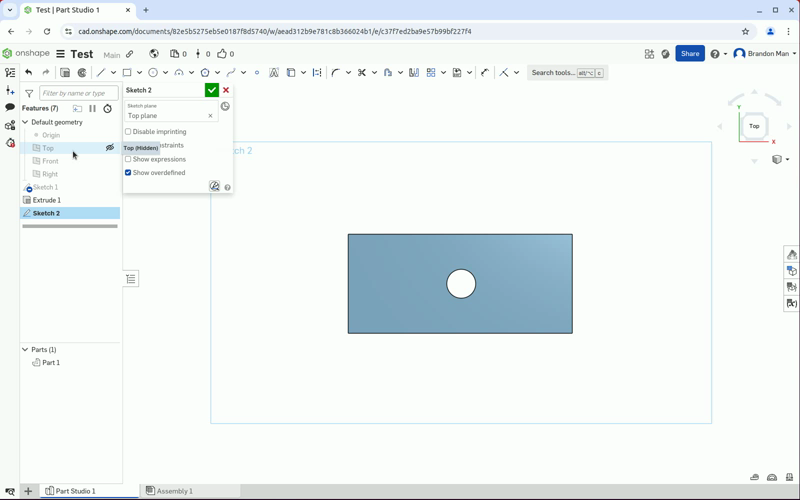
mouse_move(73, 352)
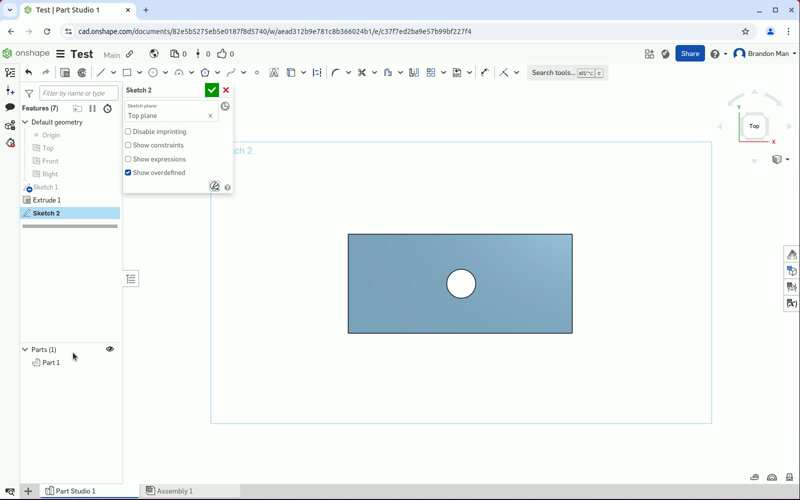
key(y)
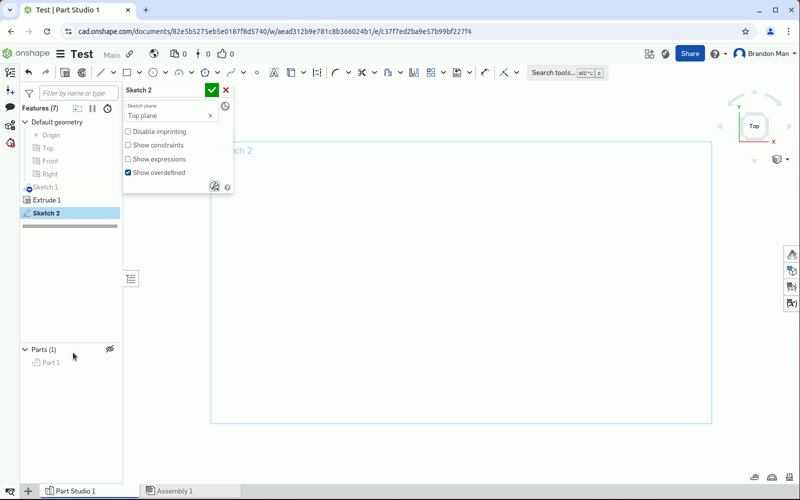
key(c)
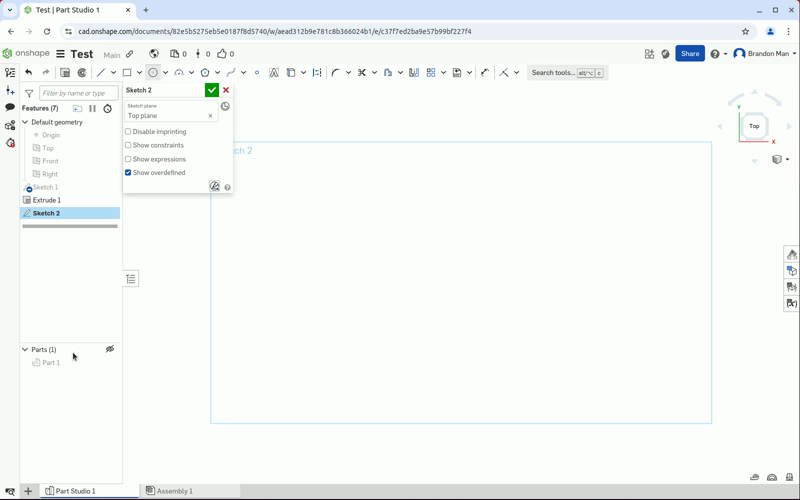
key_down(shift)
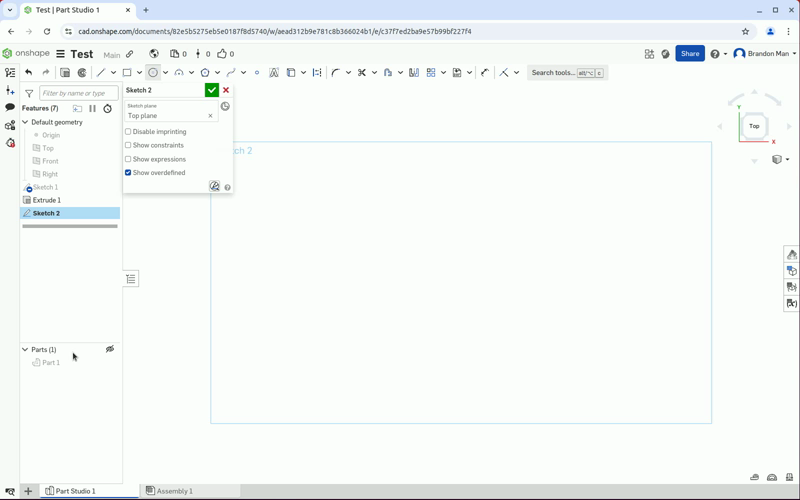
mouse_move(461, 282)
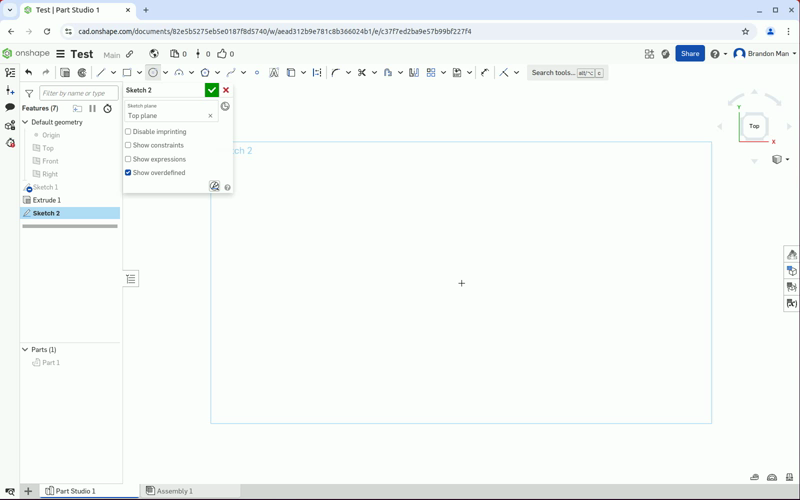
click(461, 282)
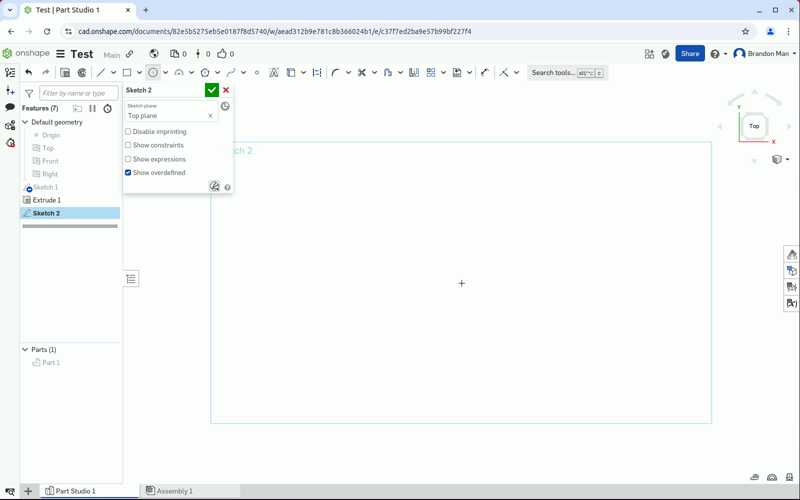
key_up(shift)
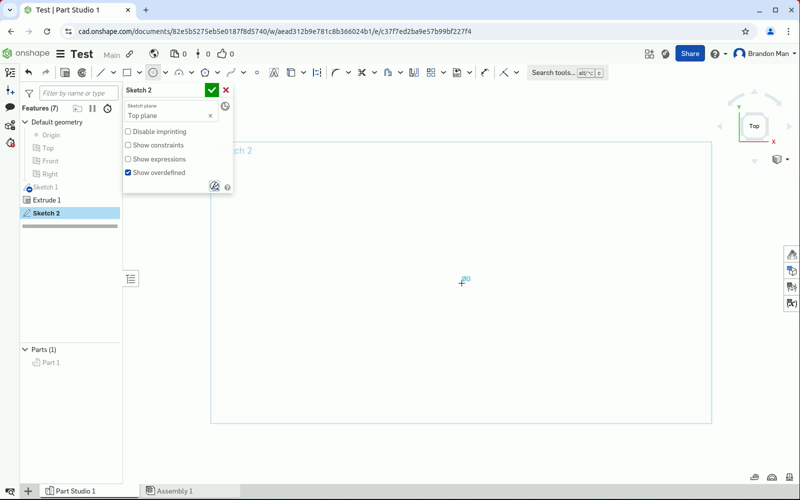
mouse_move(477, 282)
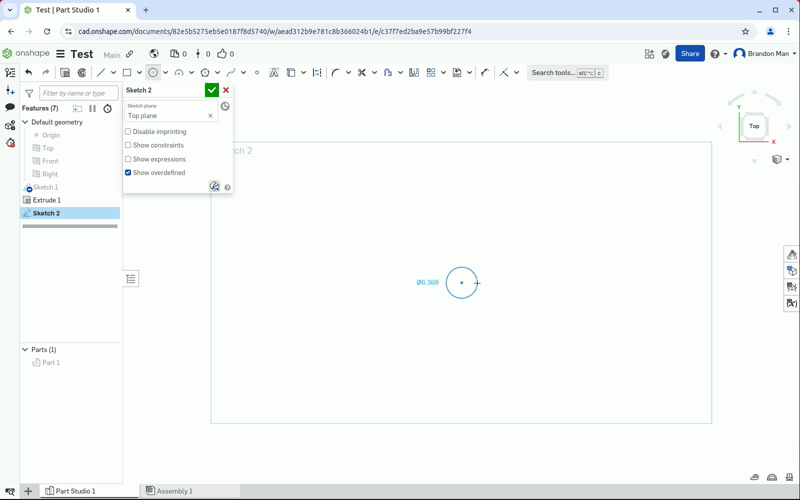
click(477, 282)
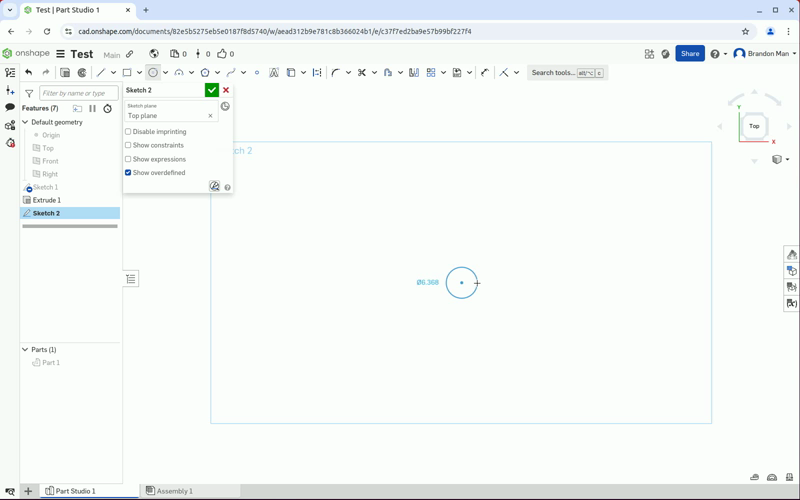
key(esc)
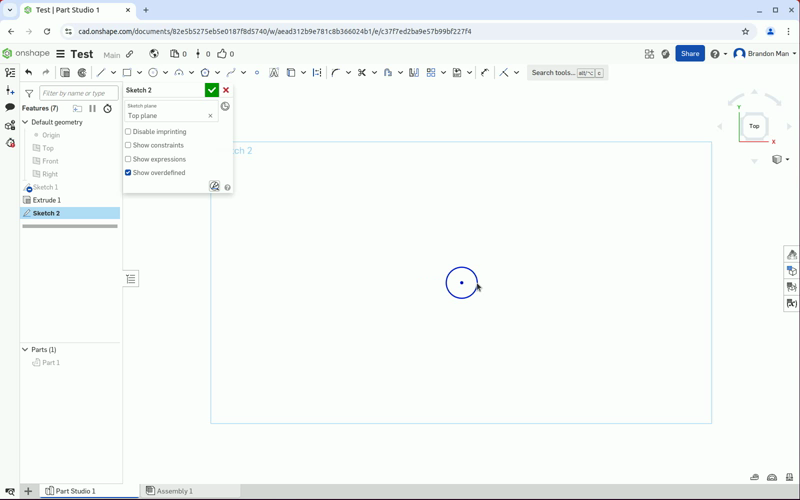
mouse_move(458, 270)
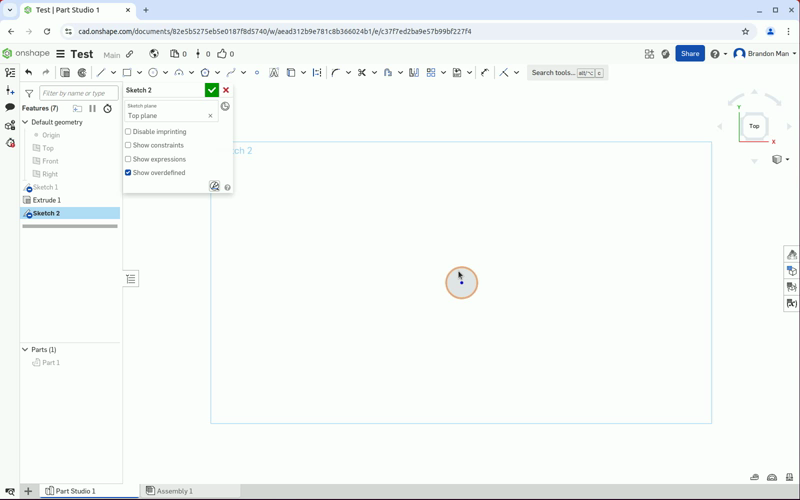
scroll(6)
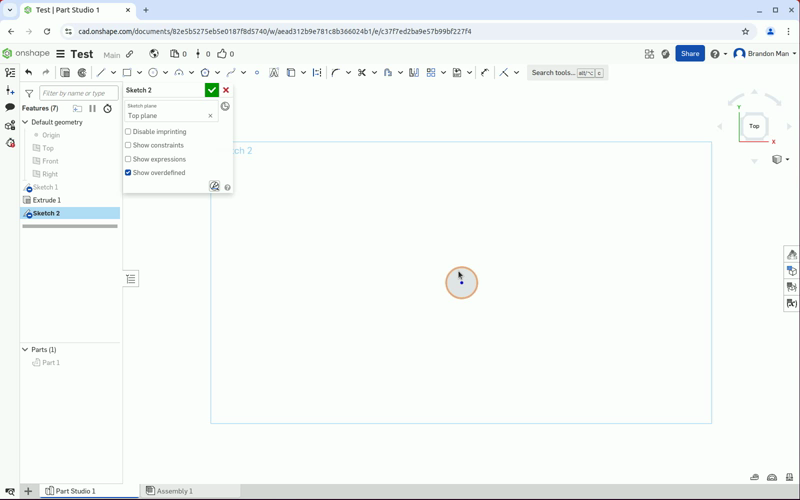
scroll(6)
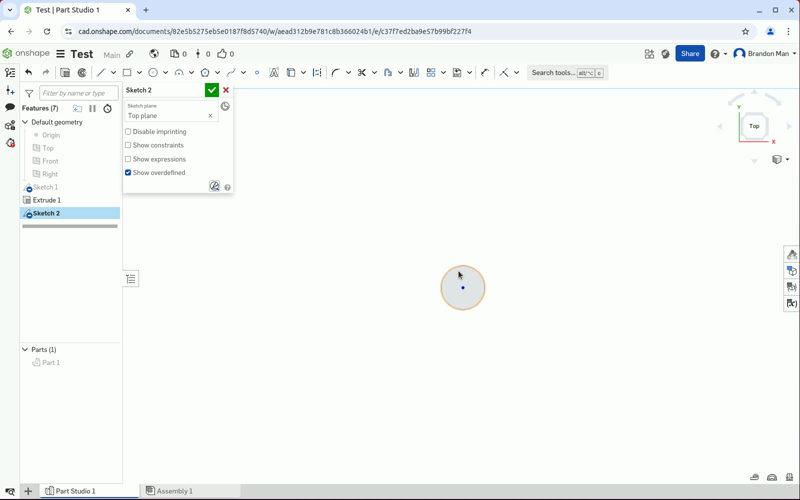
scroll(6)
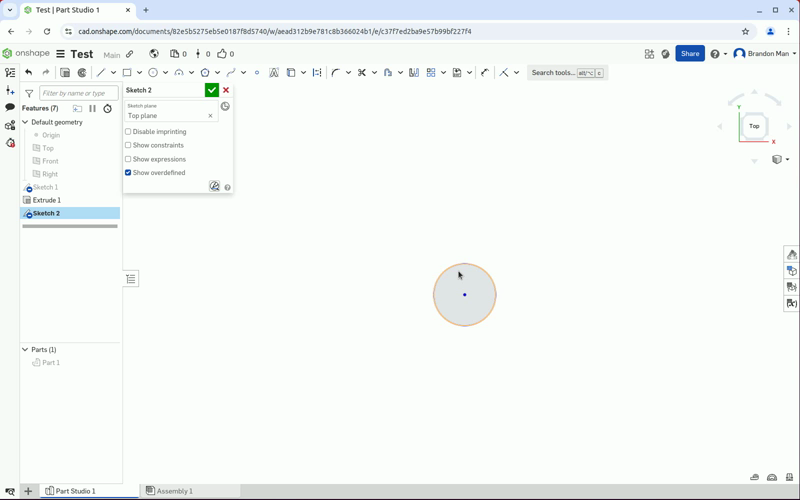
scroll(6)
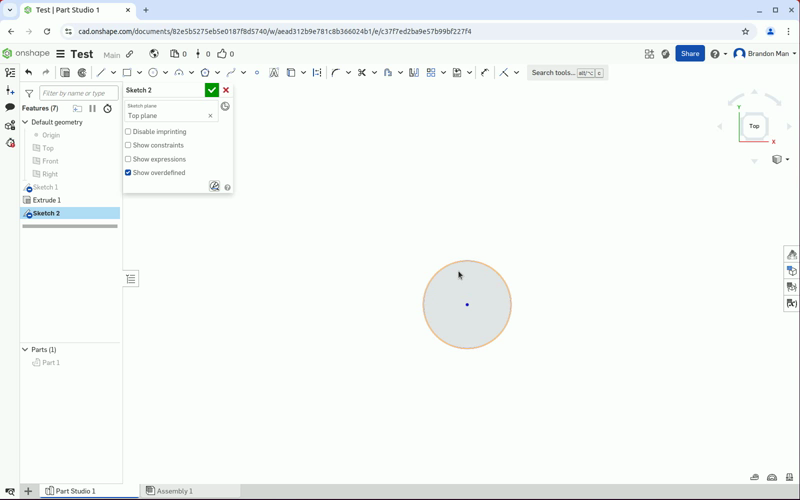
scroll(6)
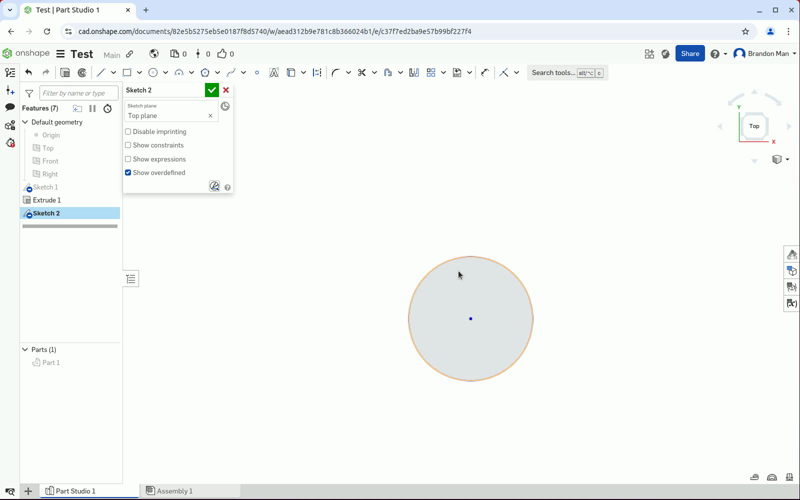
scroll(6)
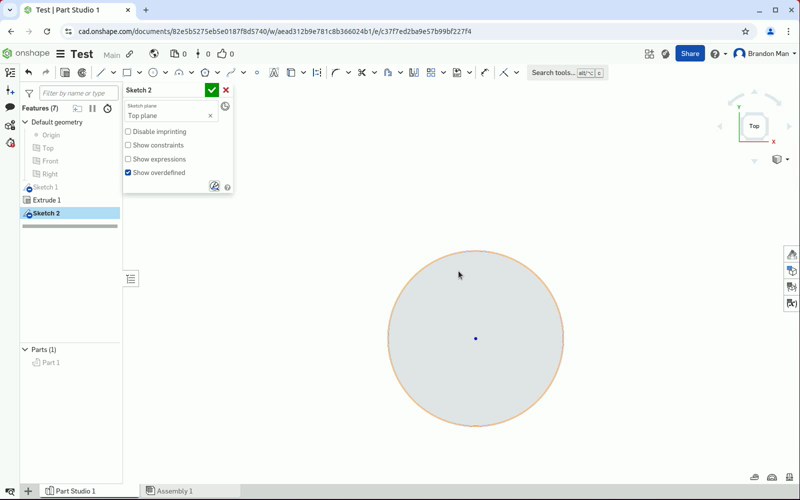
scroll(6)
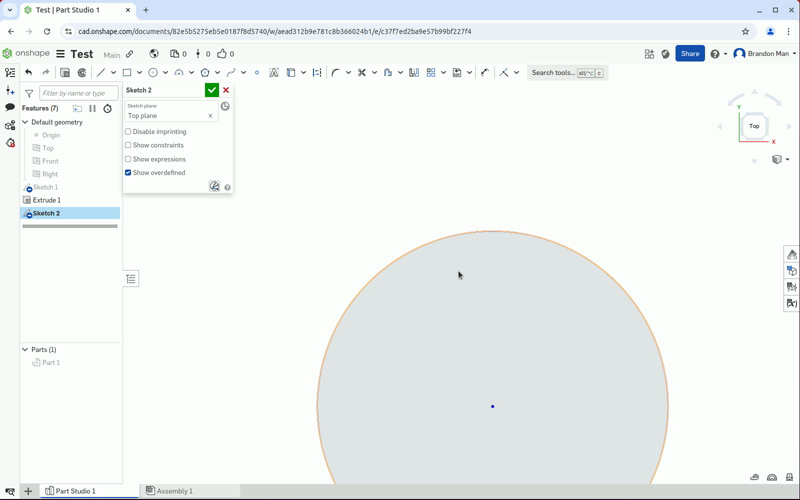
click(458, 270)
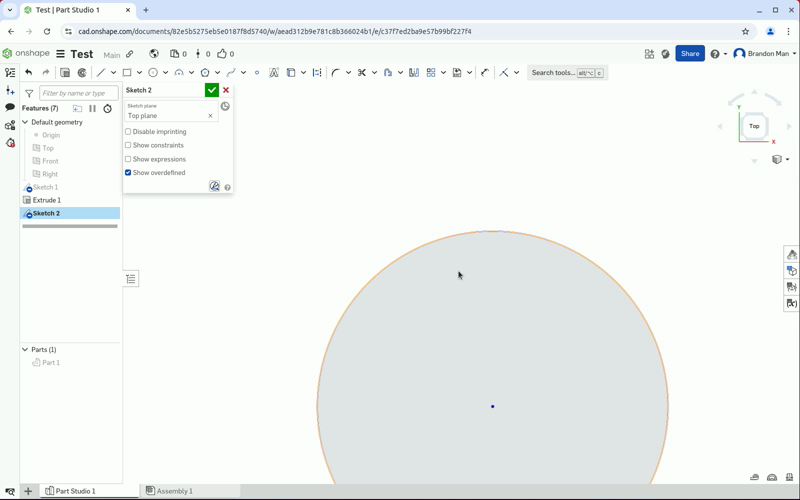
scroll(-6)
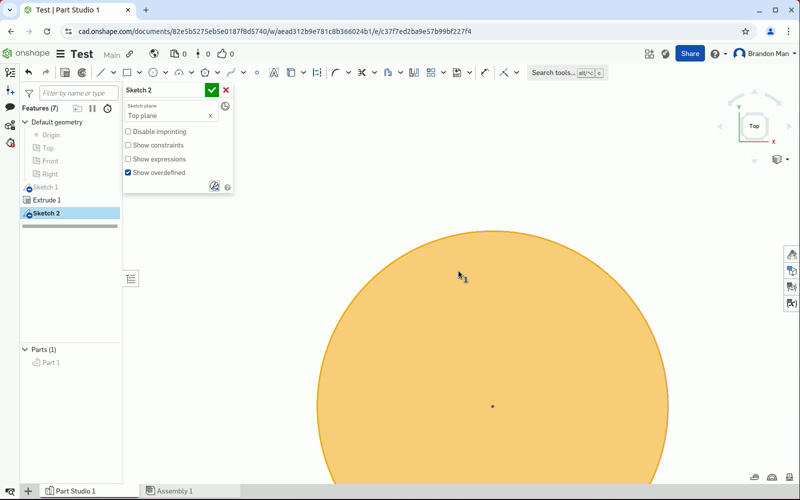
scroll(-6)
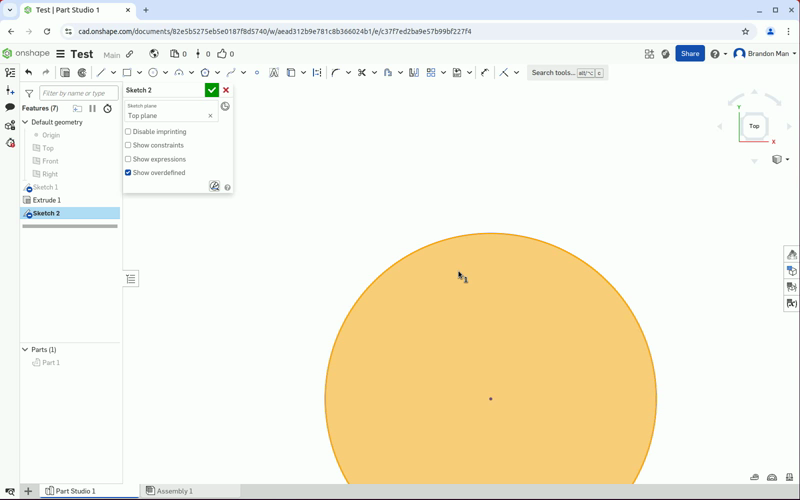
scroll(-6)
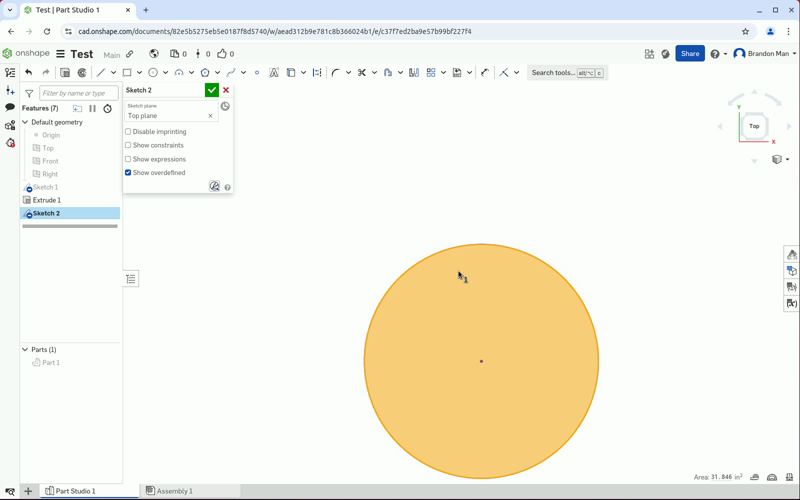
scroll(-6)
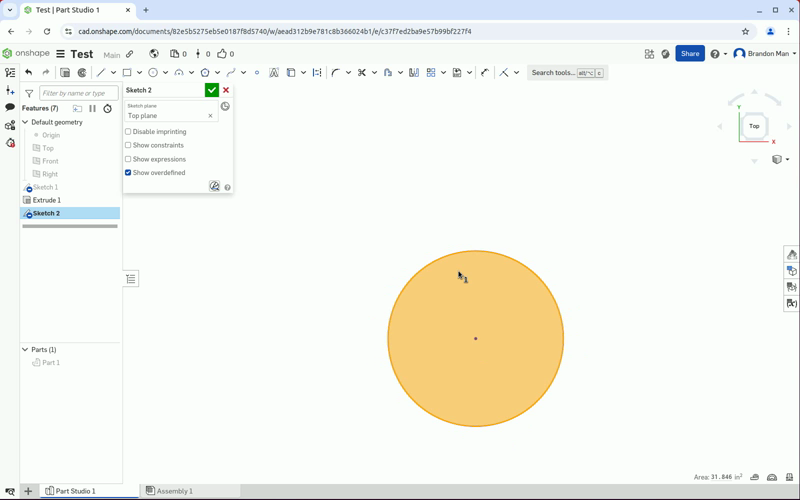
scroll(-6)
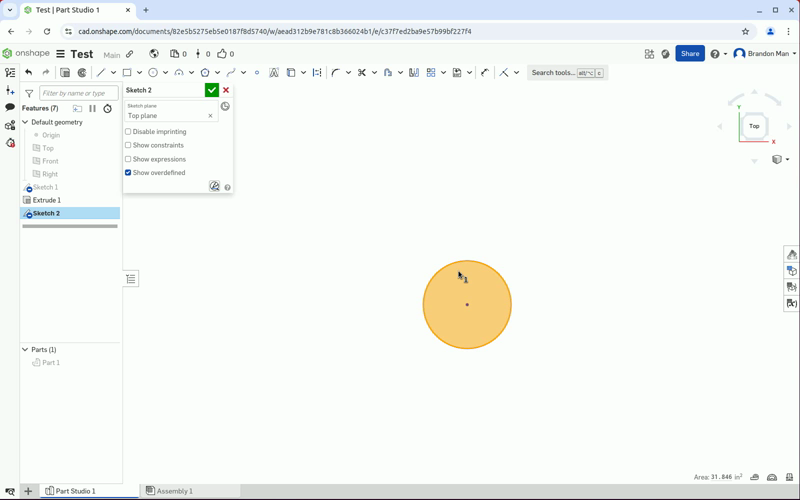
scroll(-6)
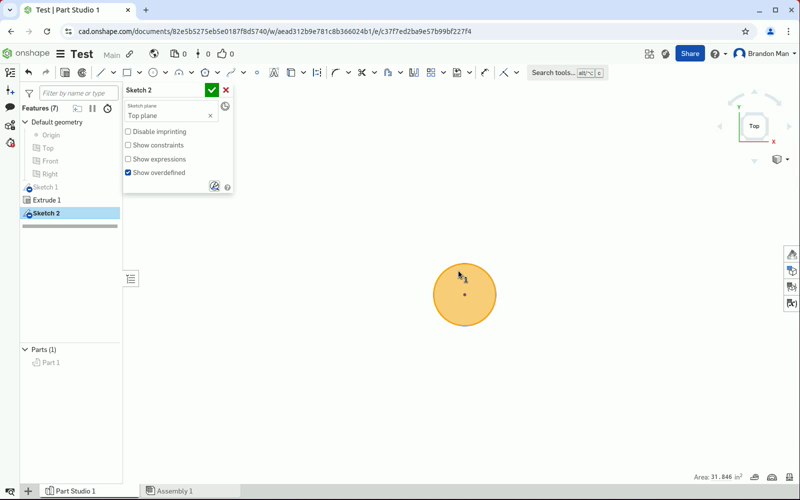
scroll(-6)
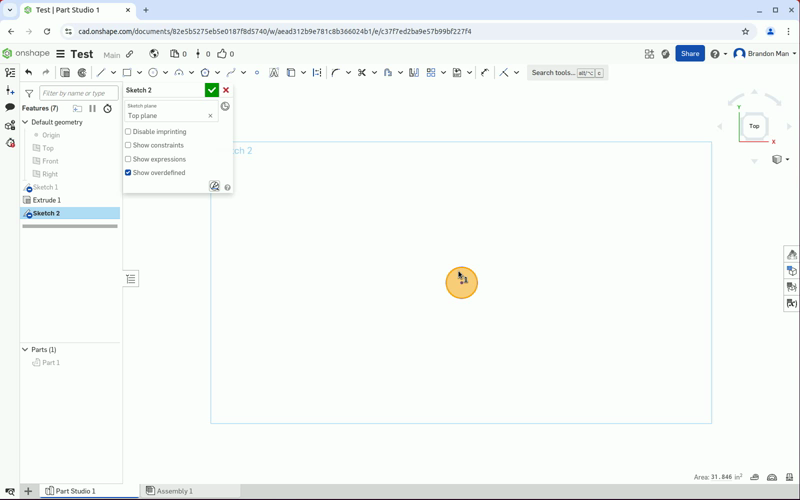
mouse_move(73, 352)
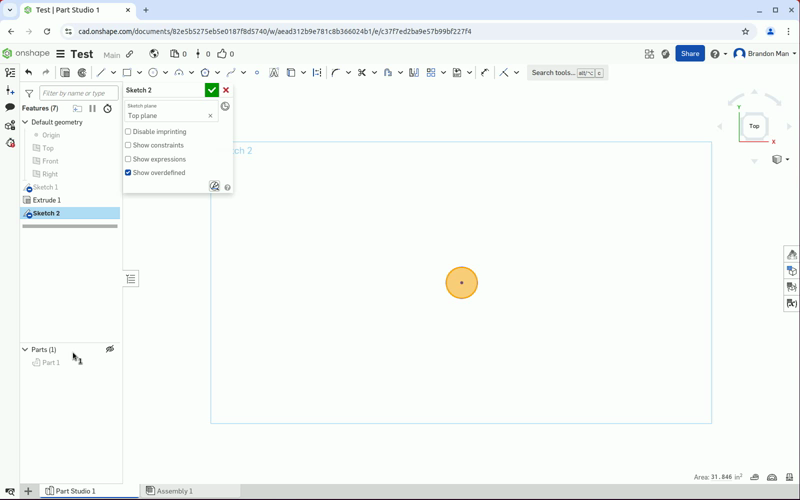
key(shift+y)
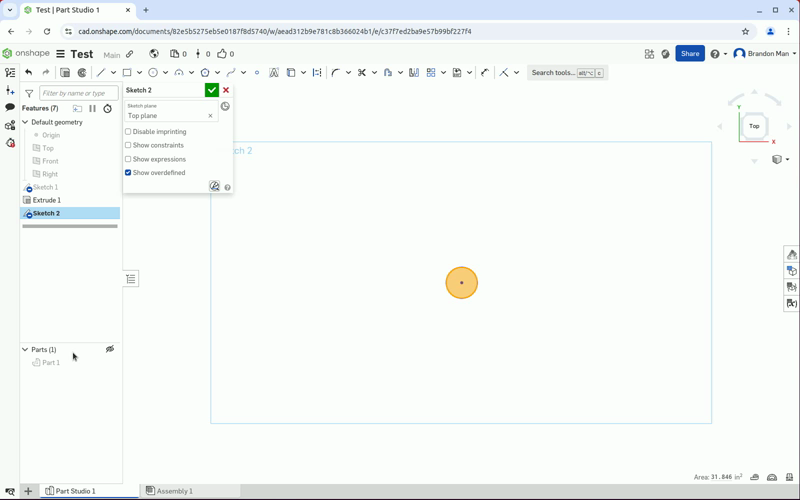
key(shift+e)
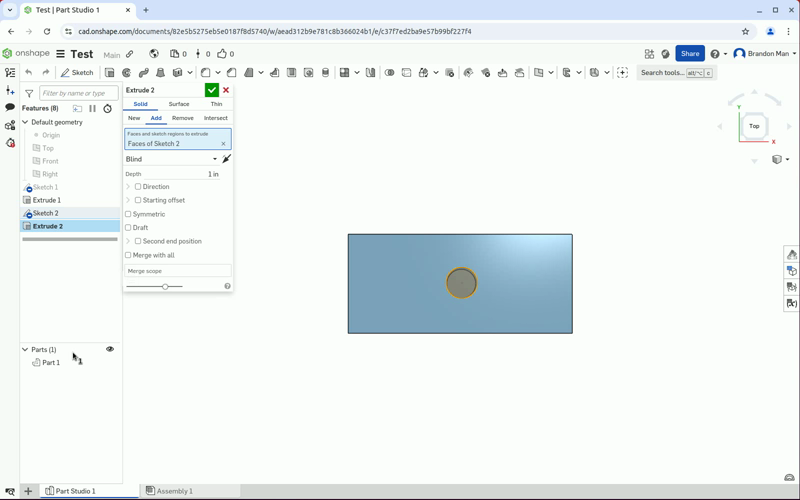
mouse_move(143, 106)
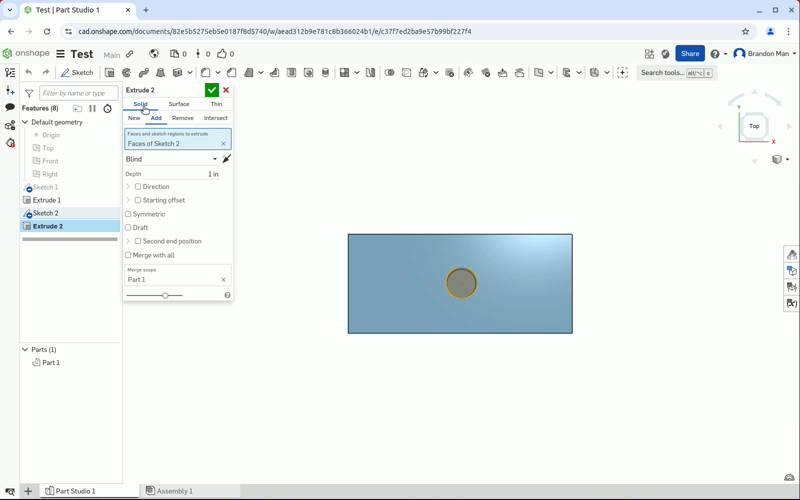
click(143, 106)
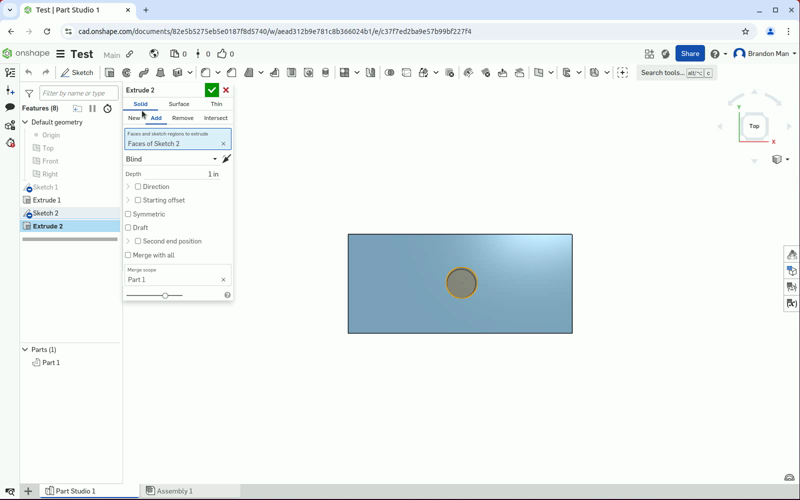
mouse_move(137, 120)
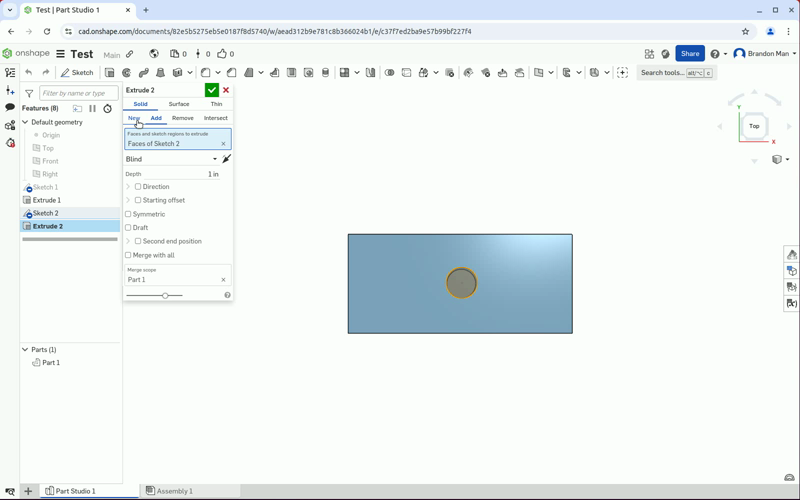
click(137, 120)
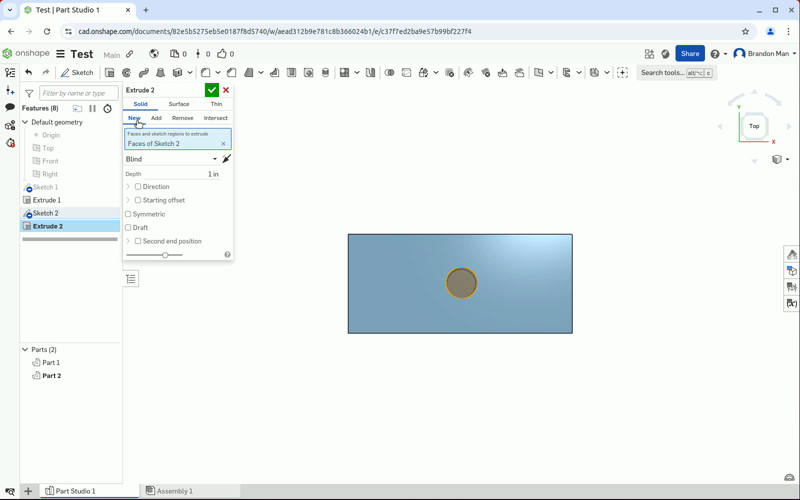
key(tab, 4)
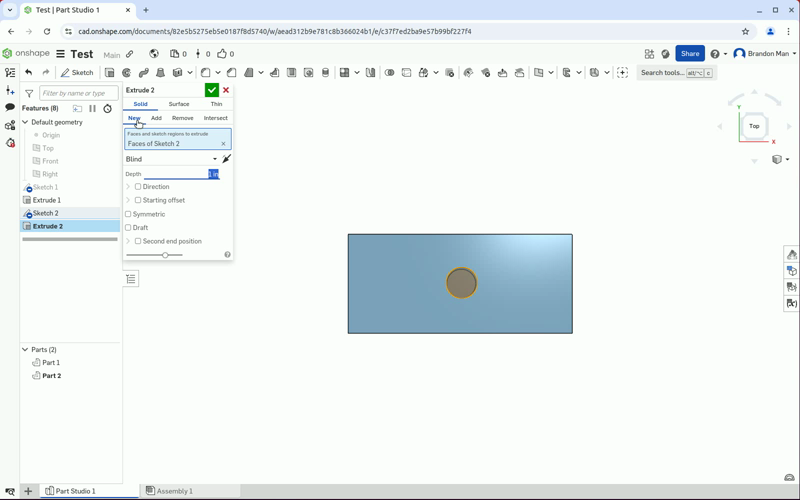
text(5.536)
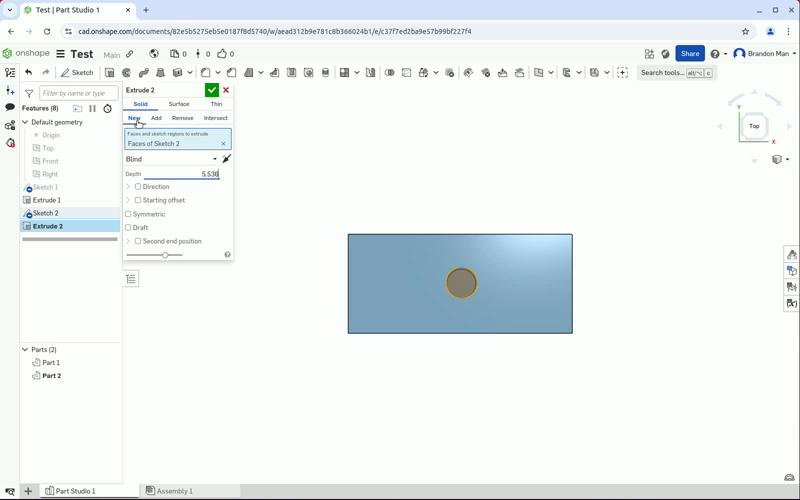
key(enter)
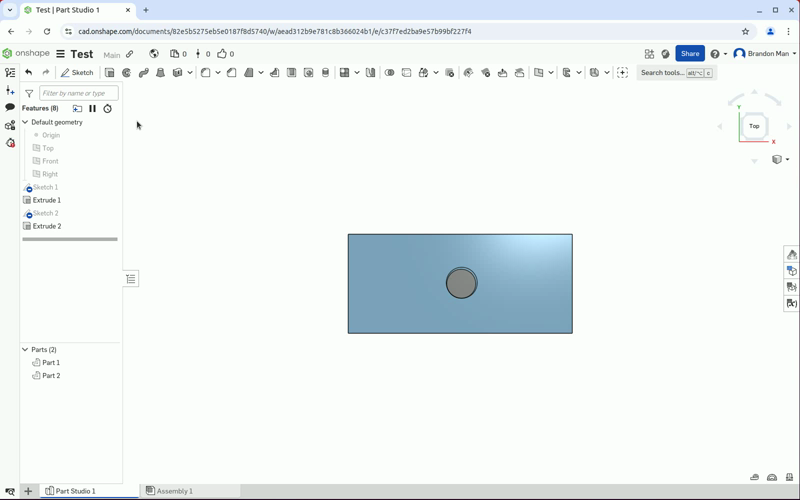
key(shift+h)
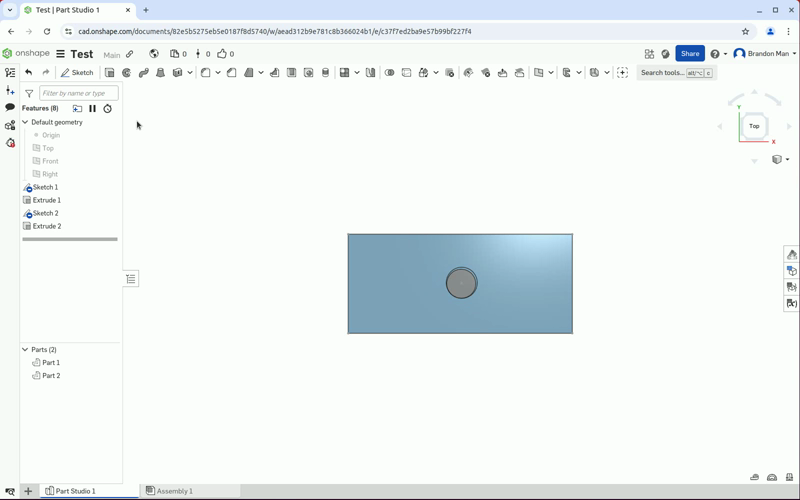
key(shift+h)
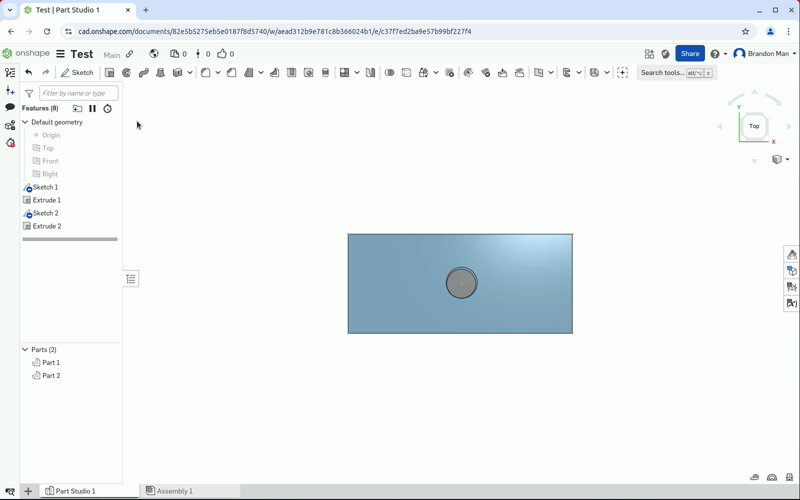
key(shift+7)
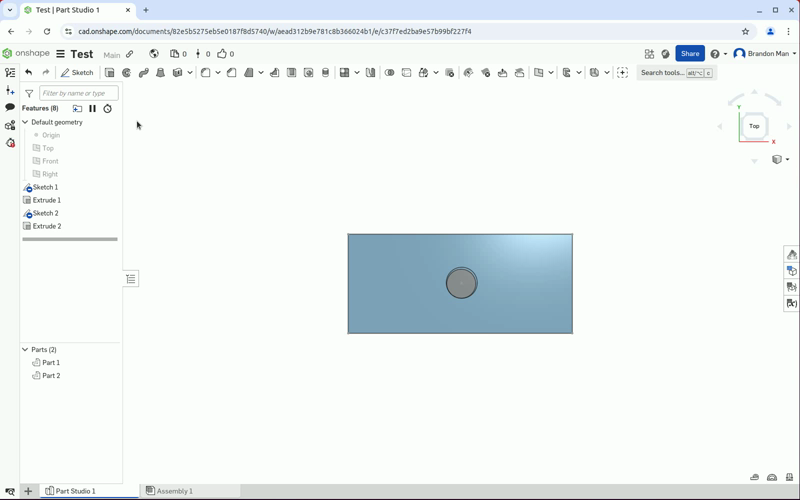
key(up, 3)
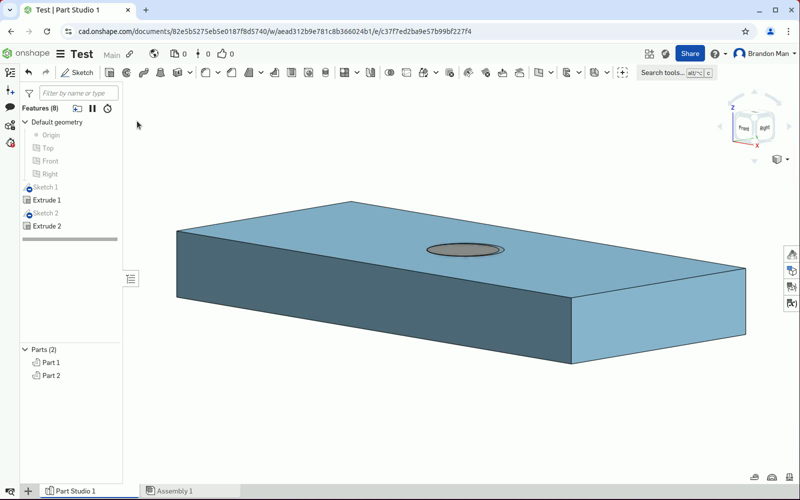
key(left, 3)
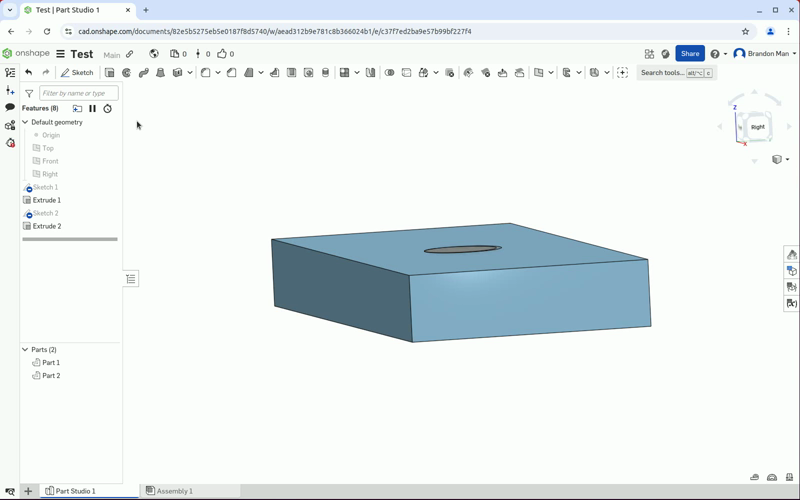
key(right, 3)
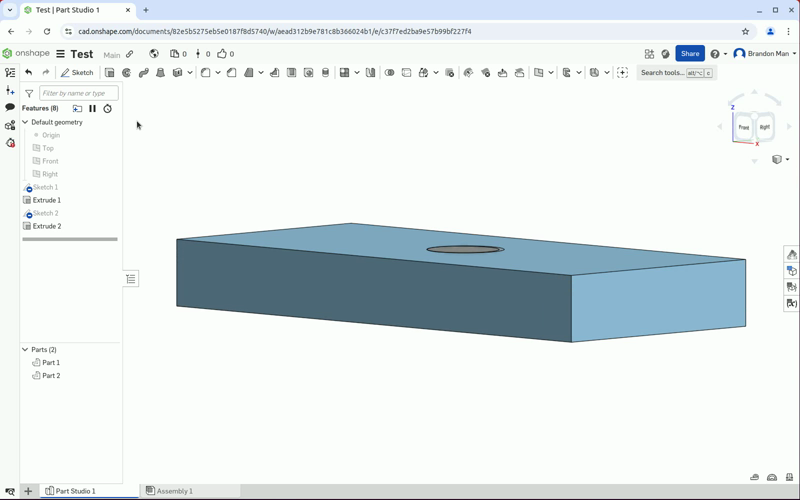
key(down, 3)
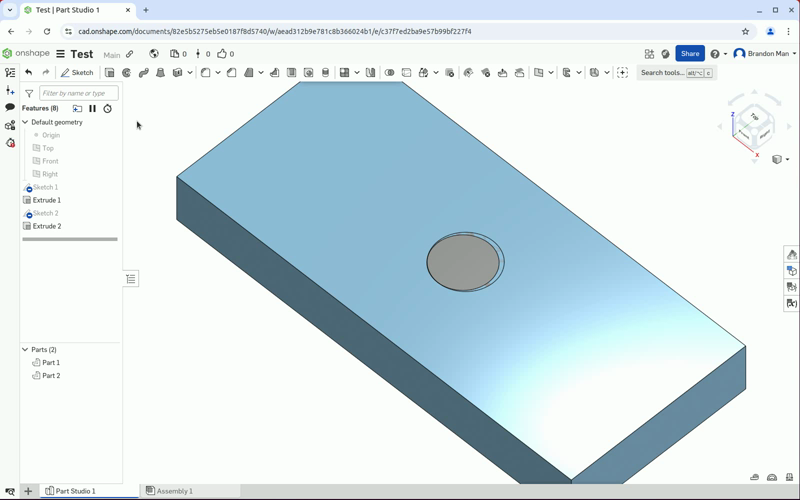
mouse_move(73, 189)
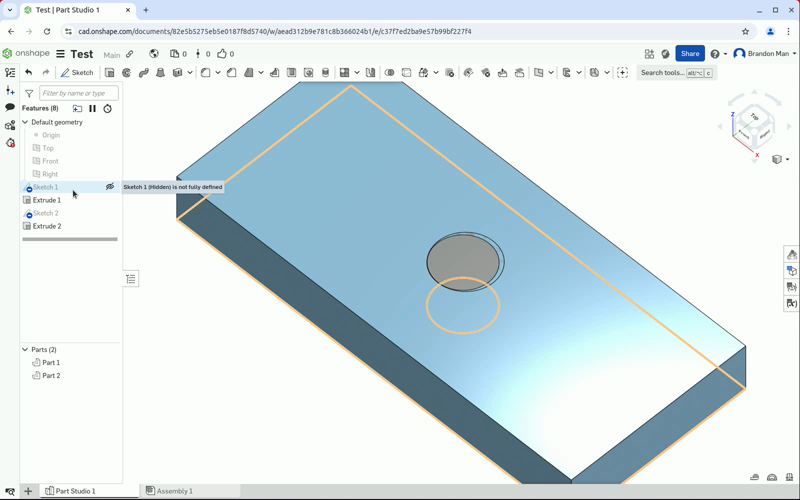
click(73, 189)